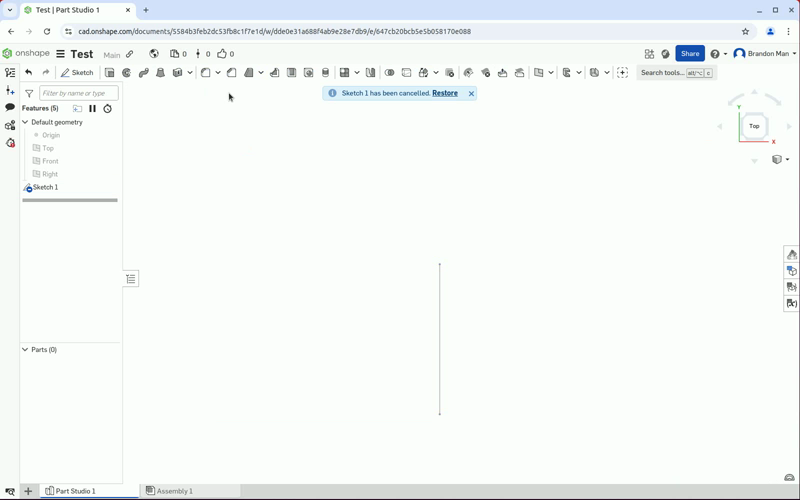
key(shift+h)
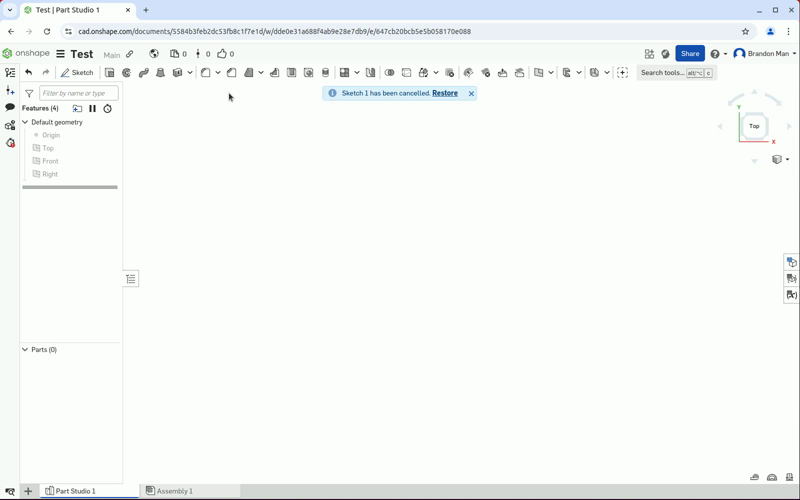
mouse_move(73, 352)
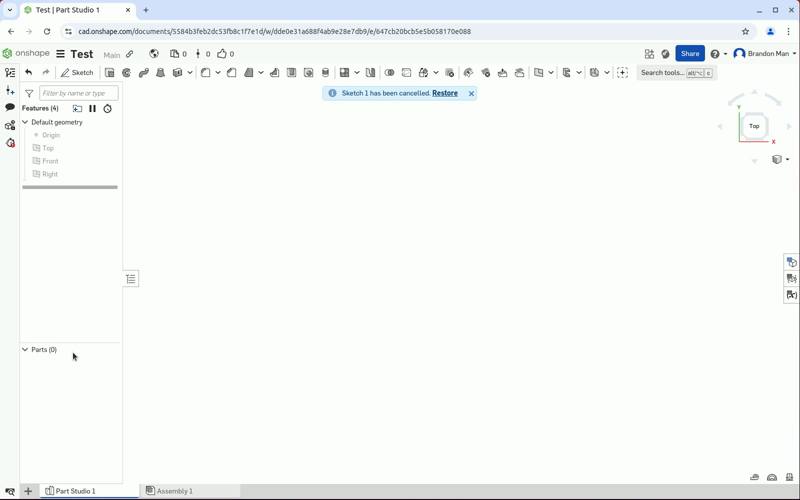
key(y)
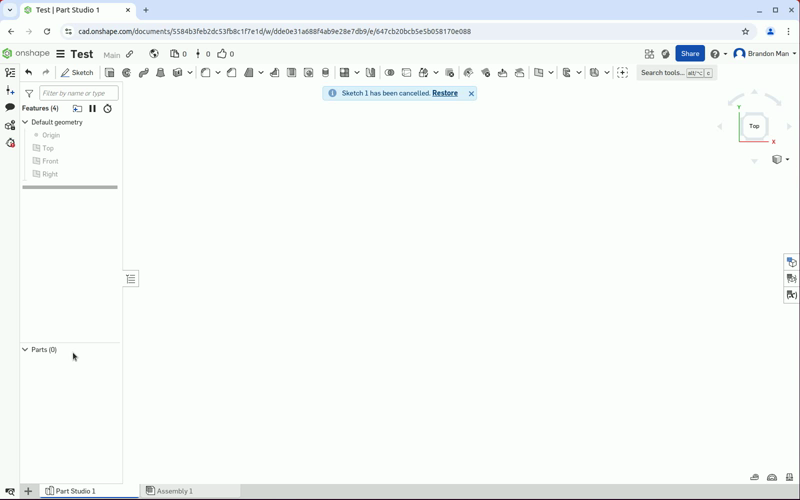
key(shift+p)
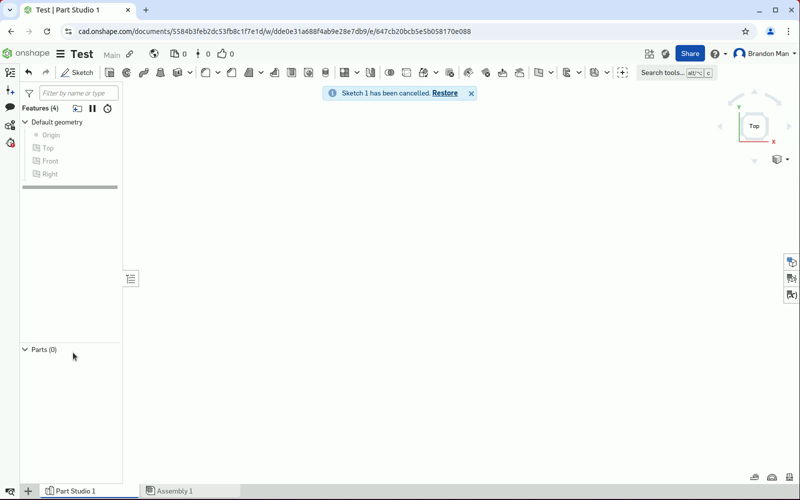
key(space)
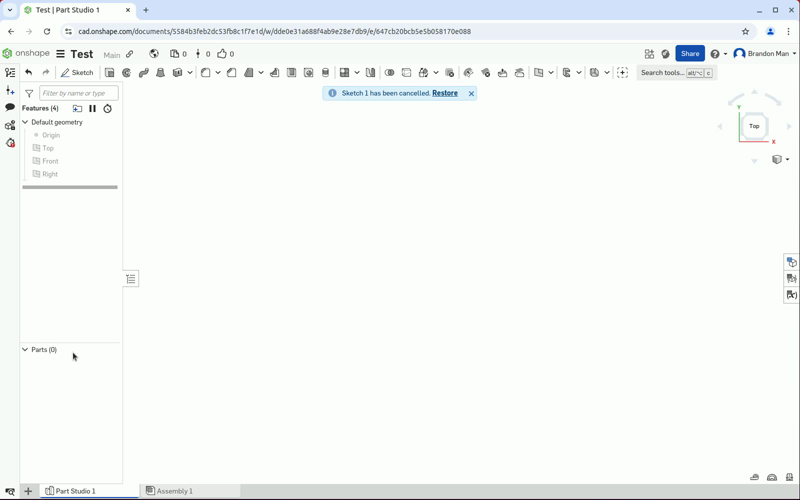
key_down(shift)
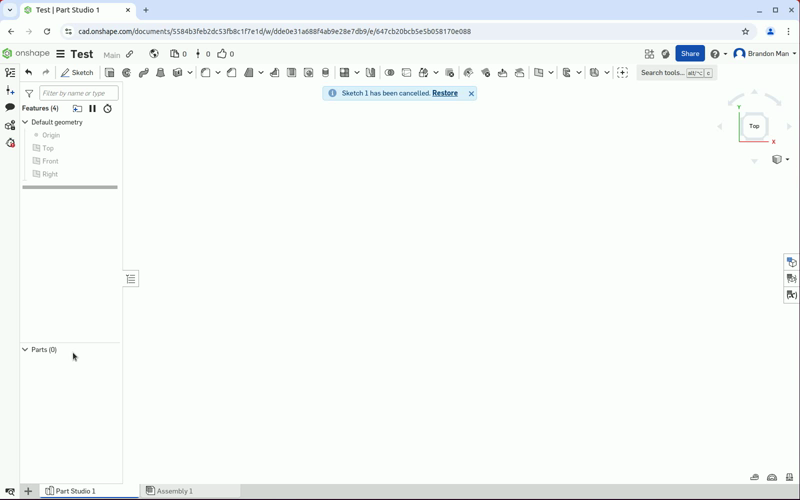
key(up)
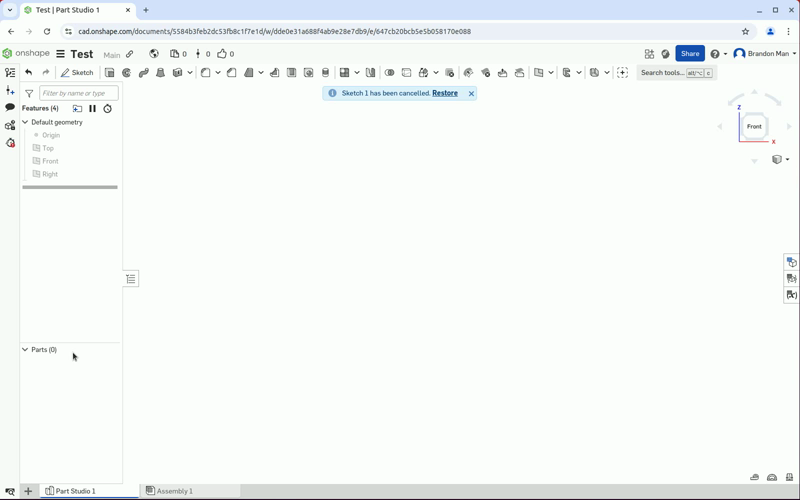
key_up(shift)
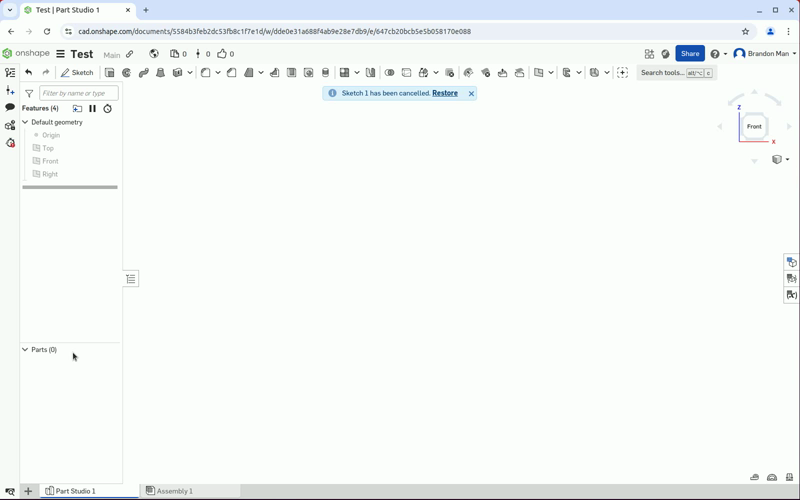
mouse_move(73, 352)
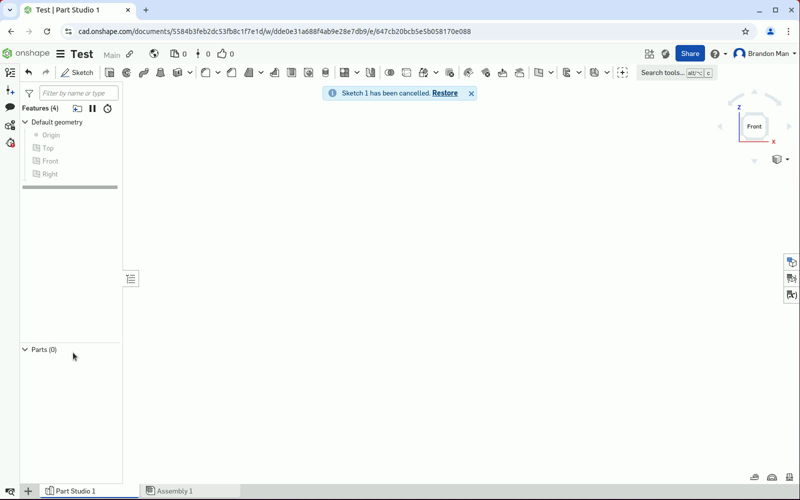
key(shift+y)
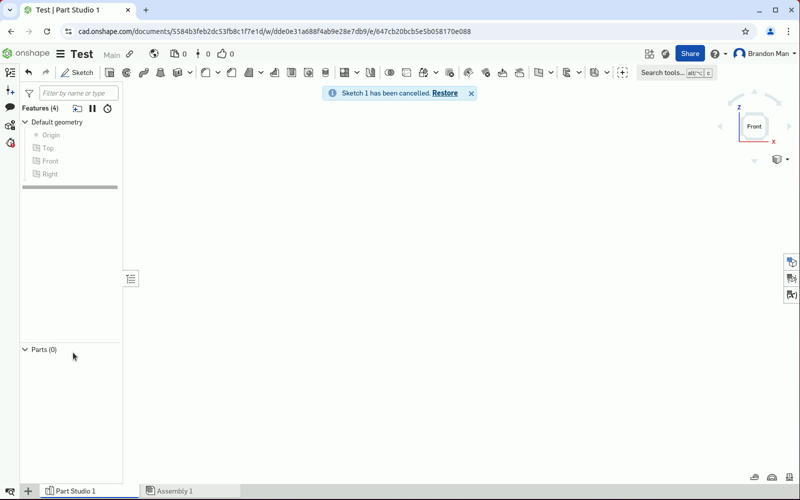
key(shift+s)
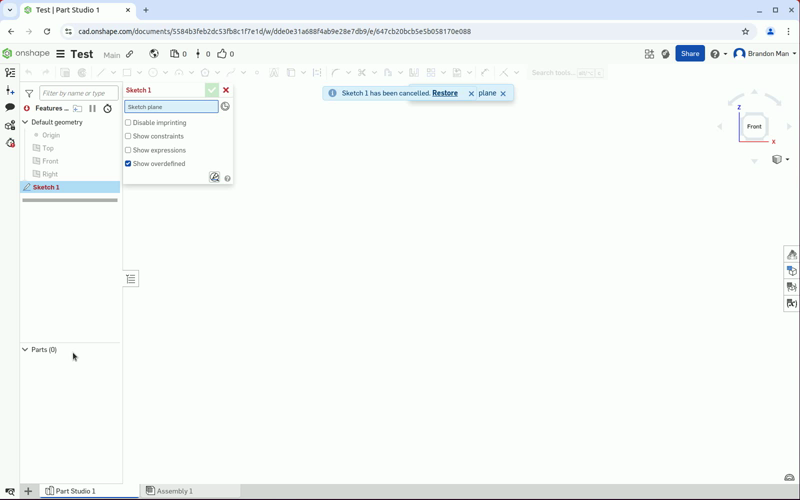
mouse_move(73, 163)
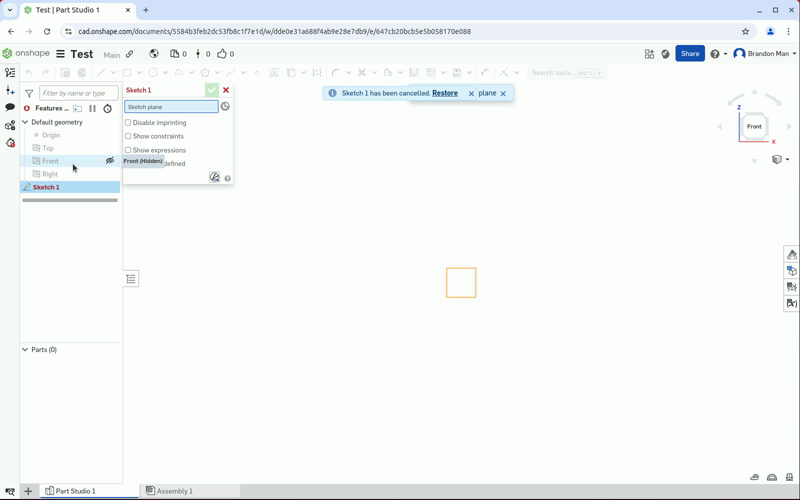
click(73, 163)
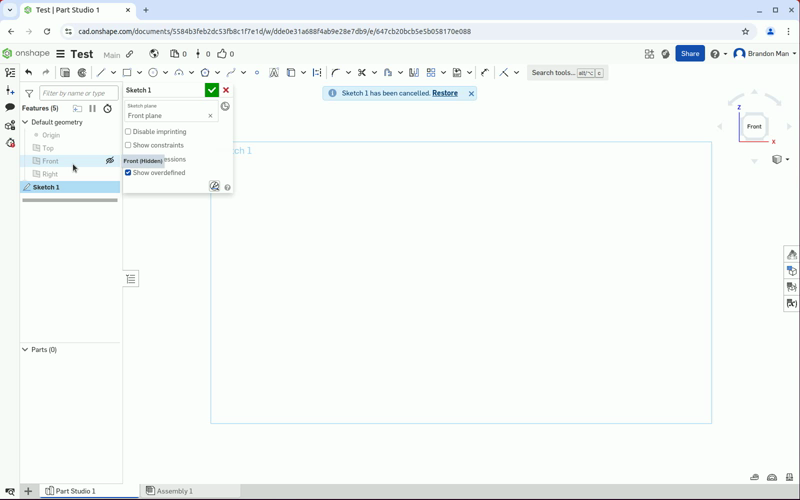
mouse_move(73, 352)
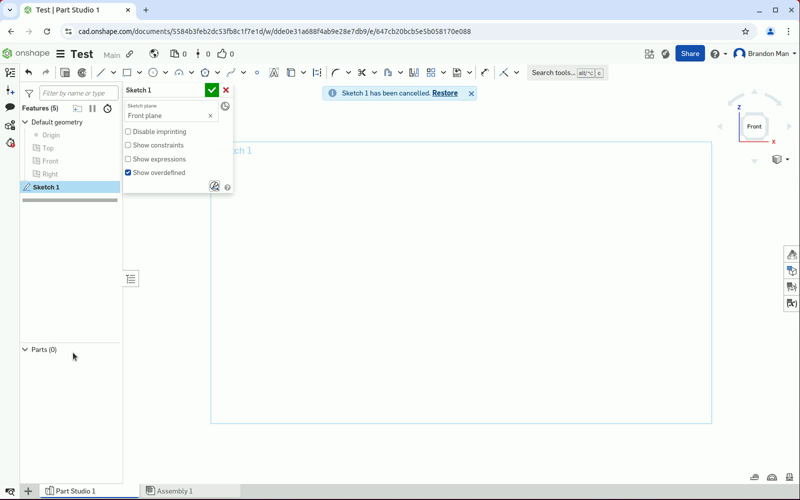
key(y)
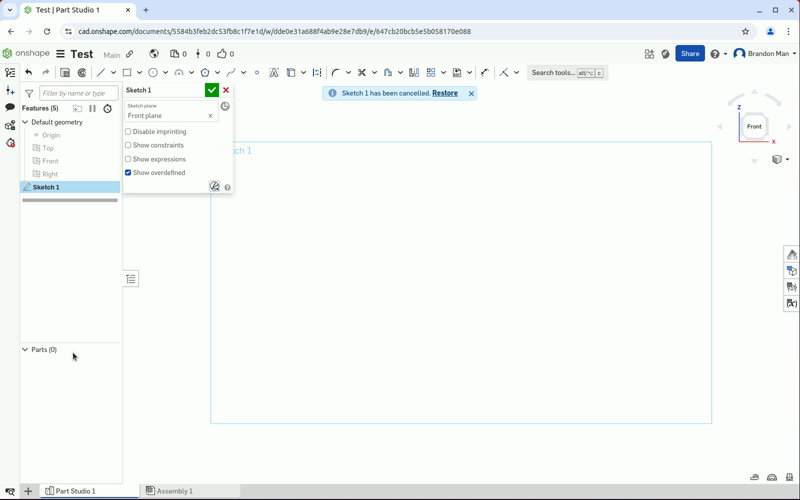
key(l)
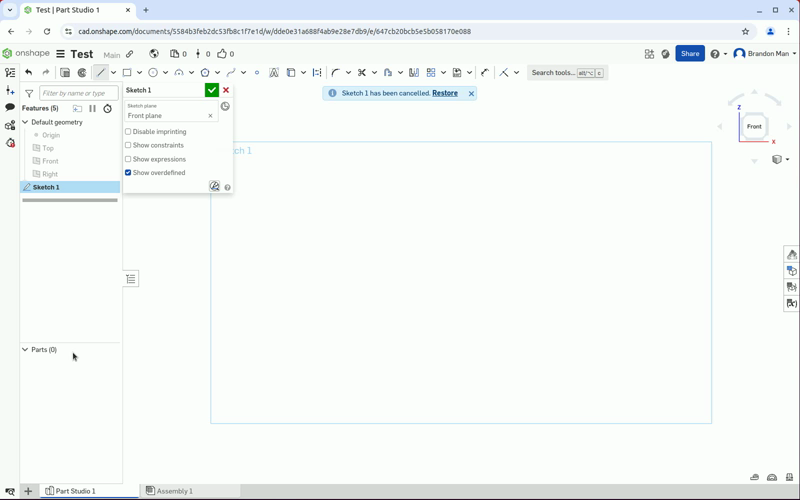
key_down(shift)
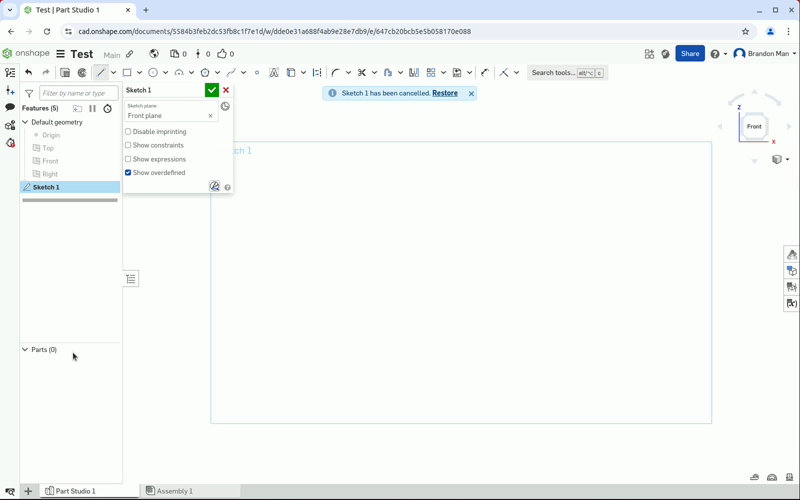
mouse_move(422, 318)
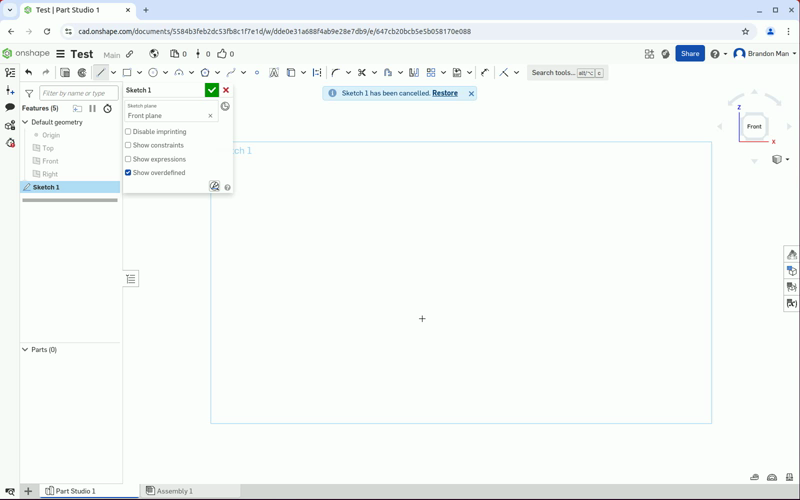
click(422, 318)
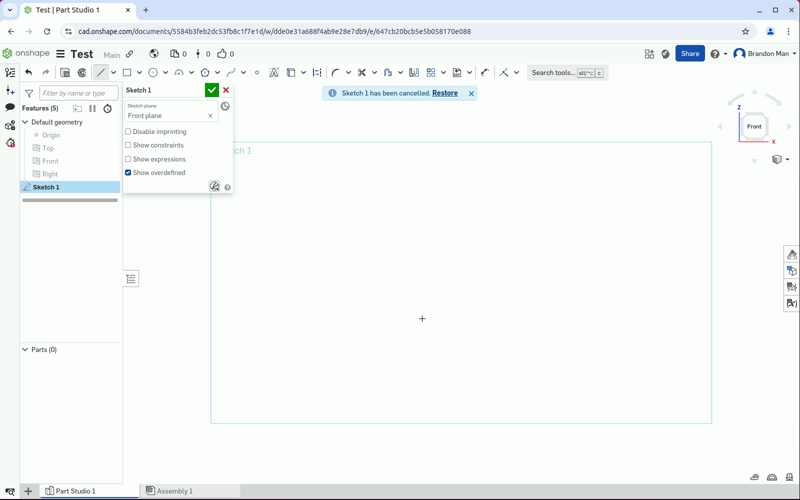
key_up(shift)
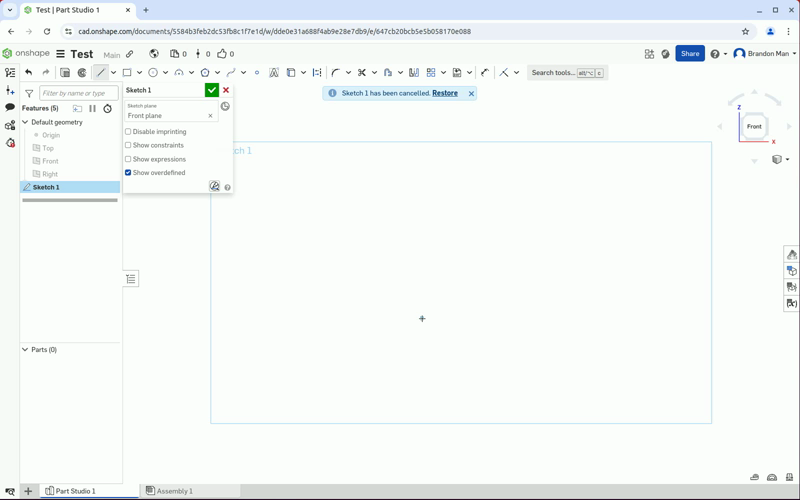
key_down(shift)
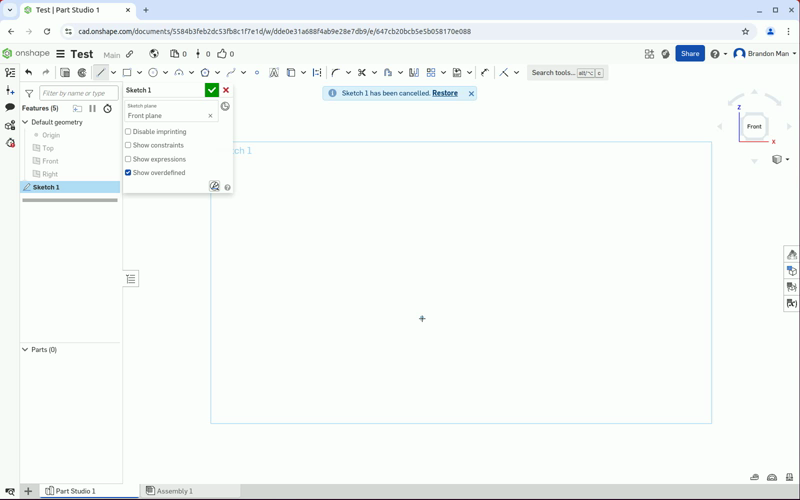
mouse_move(499, 318)
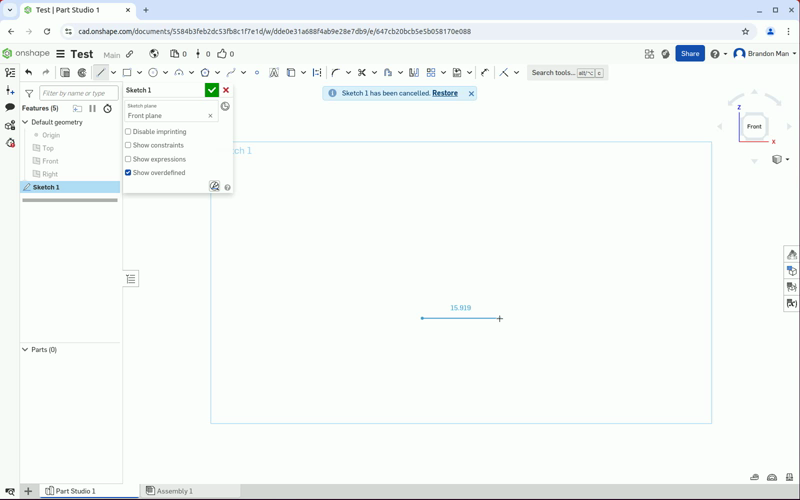
click(499, 318)
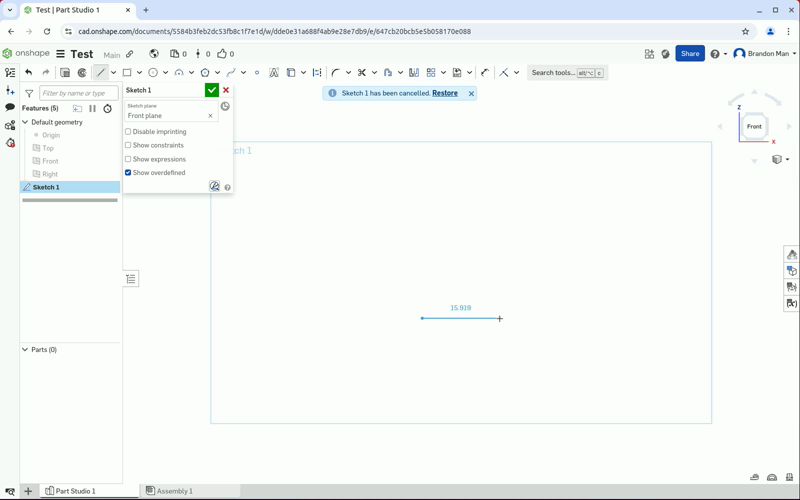
key_up(shift)
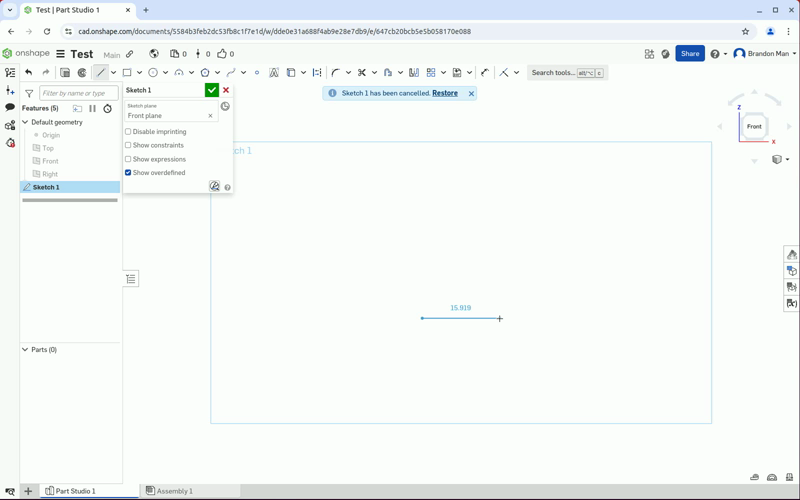
key_down(shift)
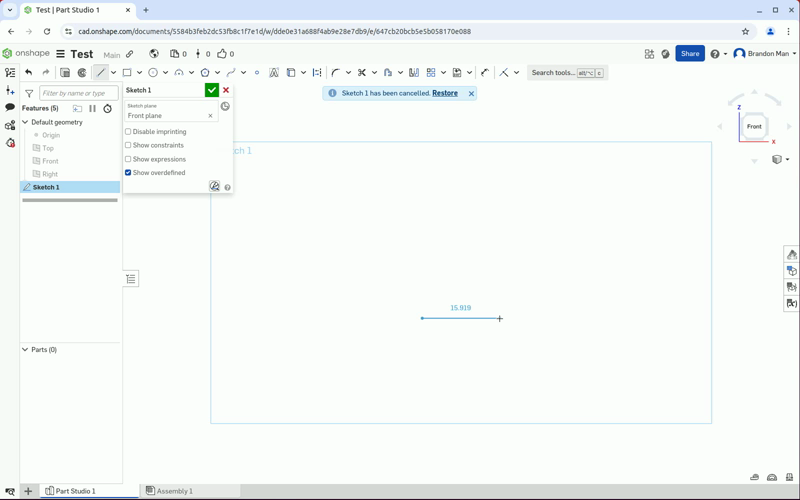
mouse_move(499, 246)
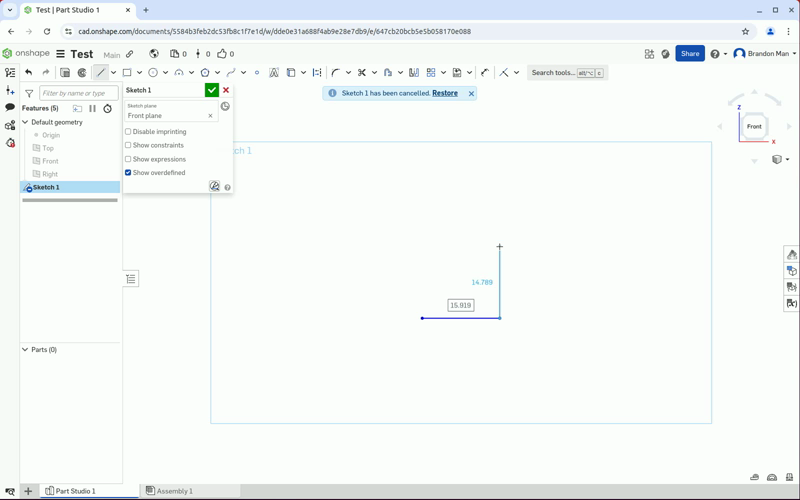
click(499, 246)
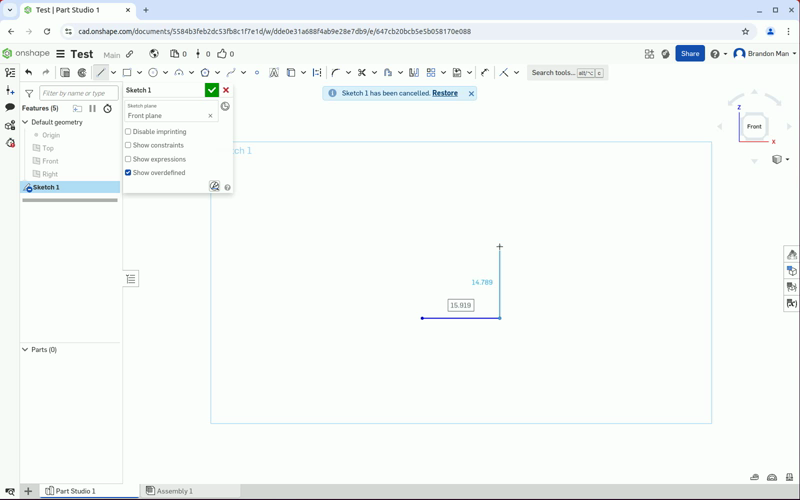
key_up(shift)
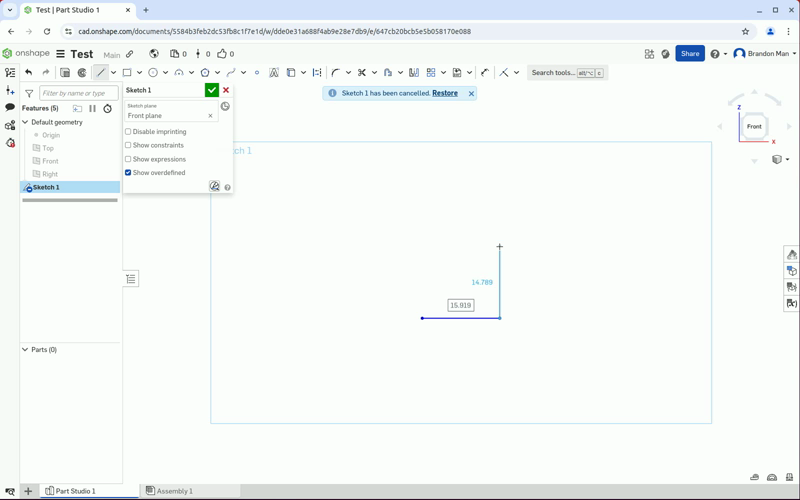
key_down(shift)
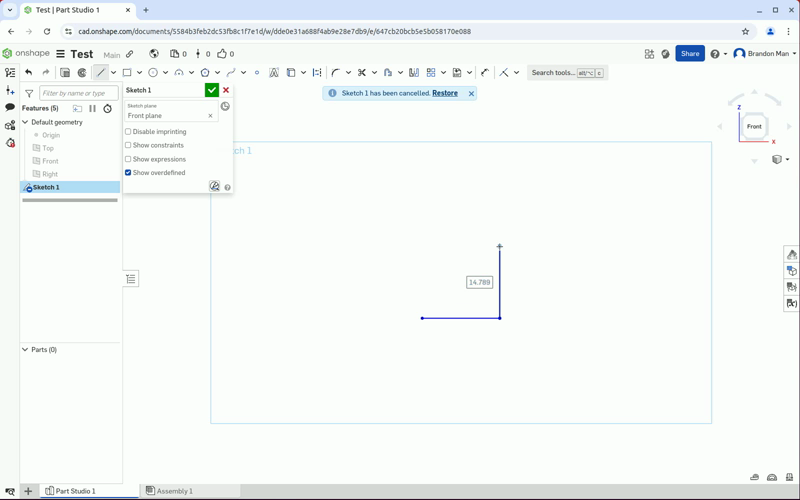
mouse_move(422, 246)
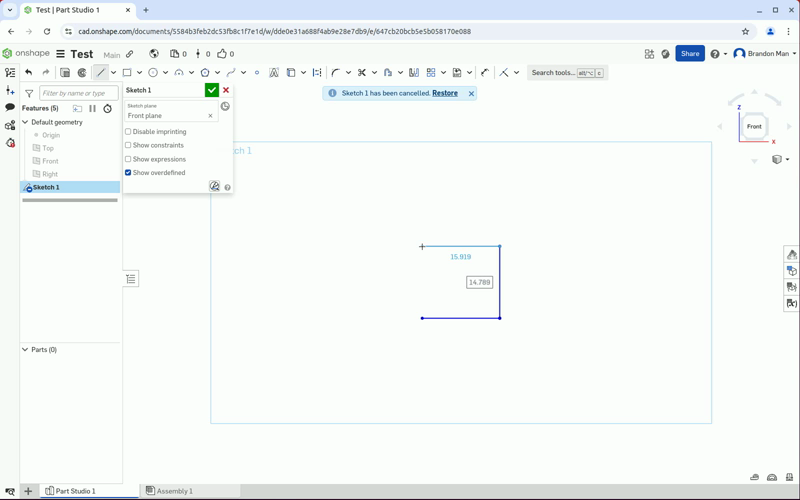
click(422, 246)
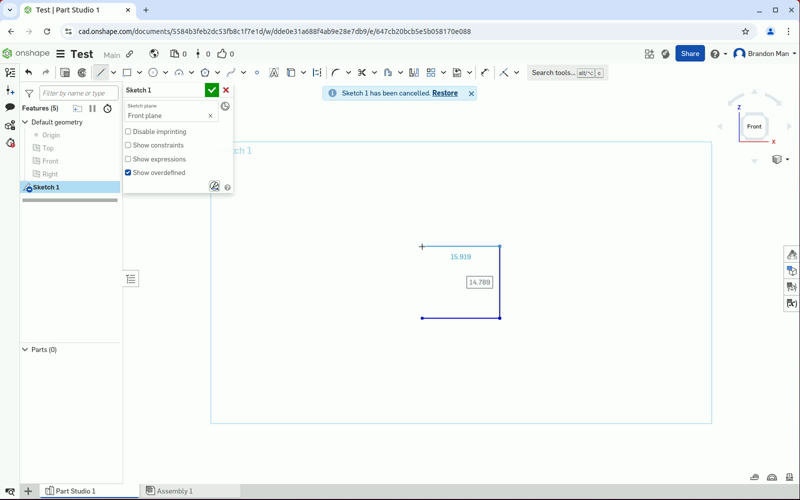
key_up(shift)
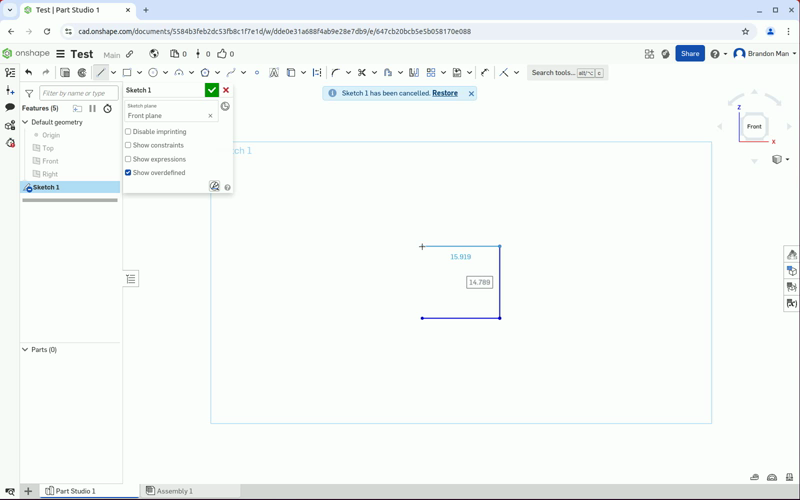
key_down(shift)
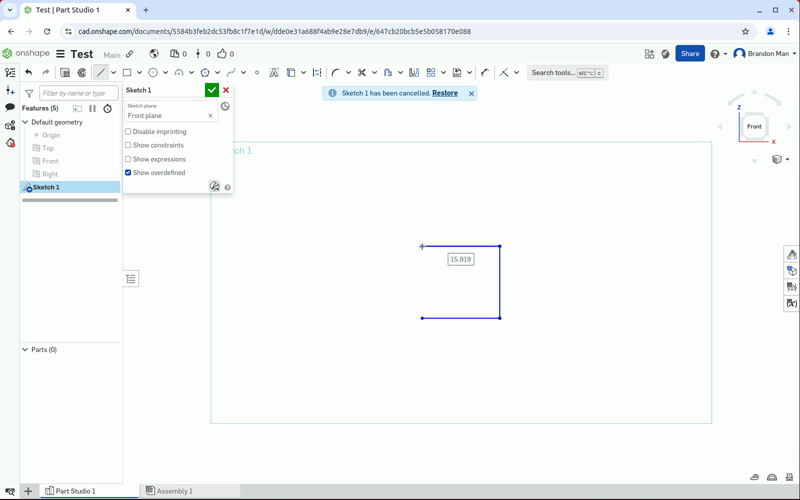
mouse_move(422, 318)
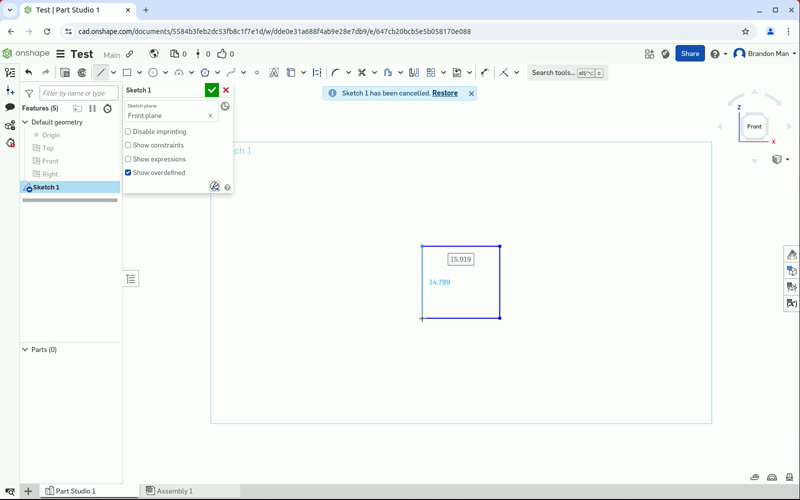
key_up(shift)
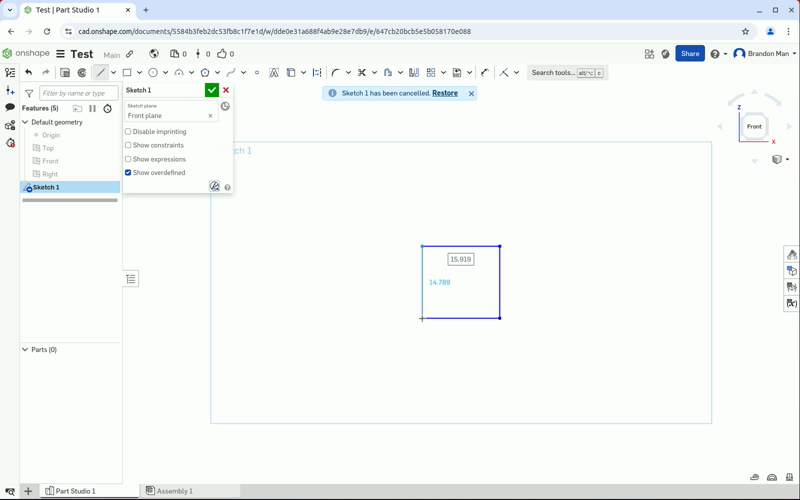
click(422, 318)
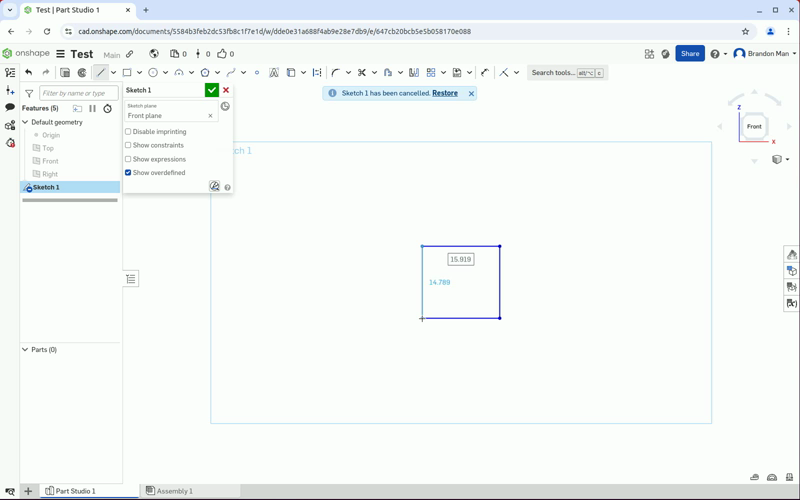
key(esc)
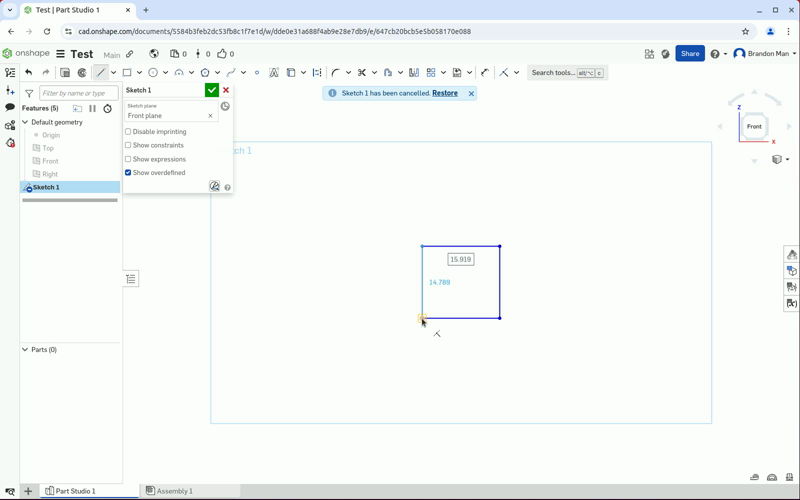
key(l)
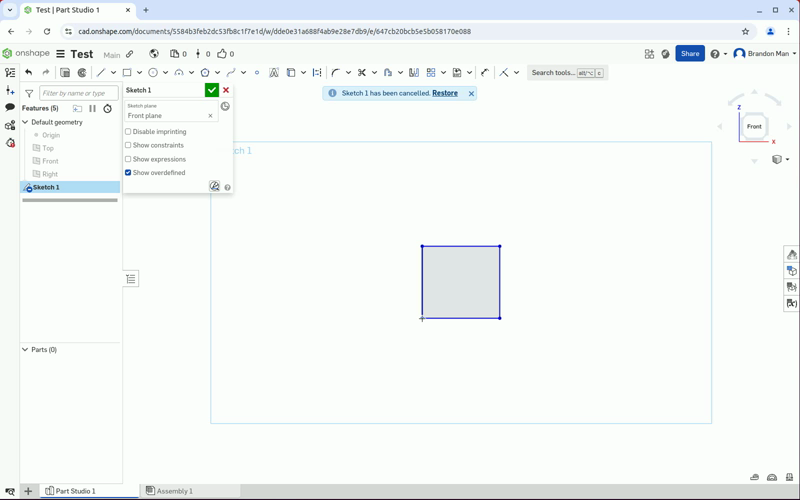
key_down(shift)
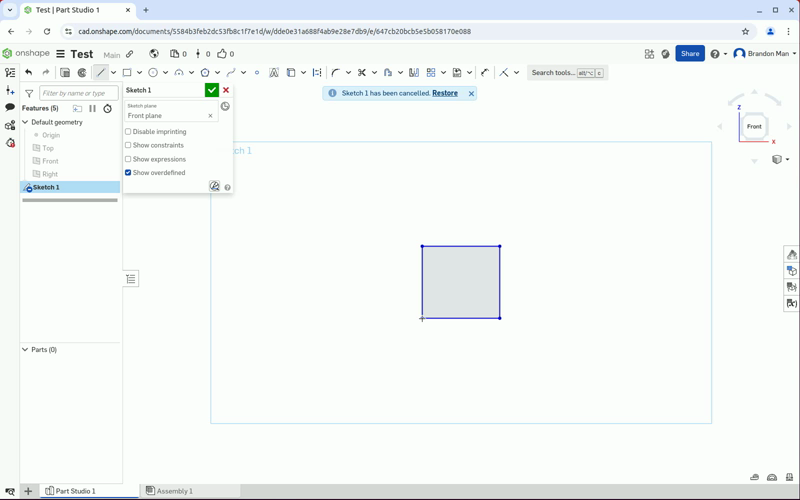
mouse_move(440, 303)
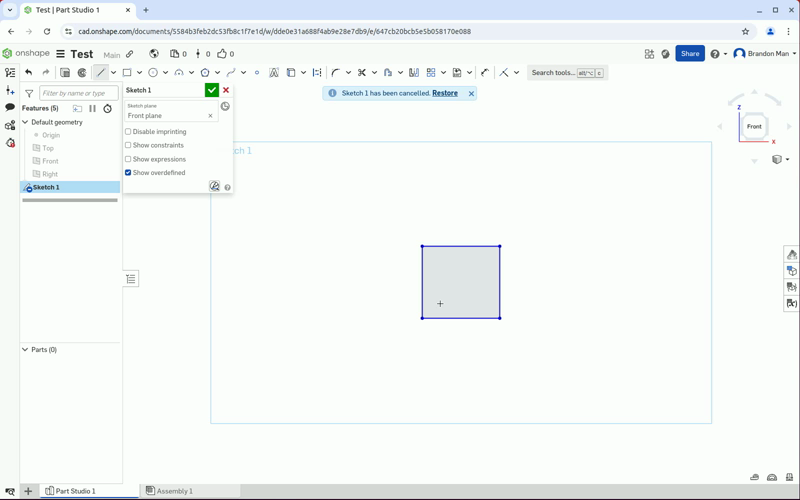
click(440, 303)
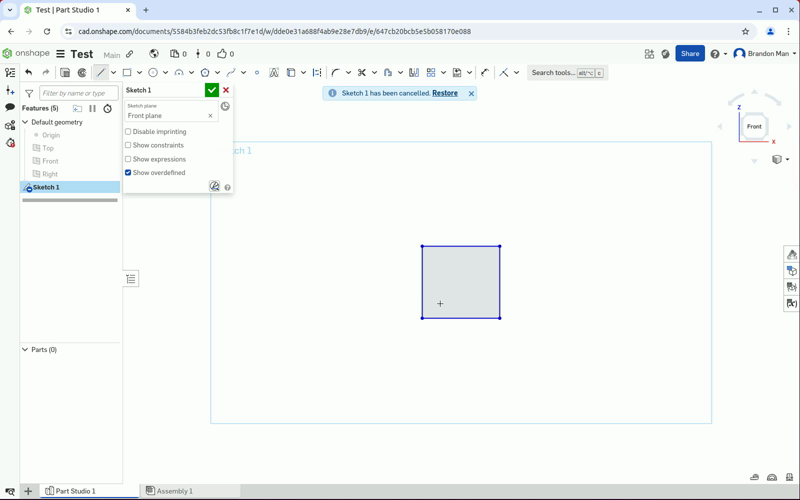
key_up(shift)
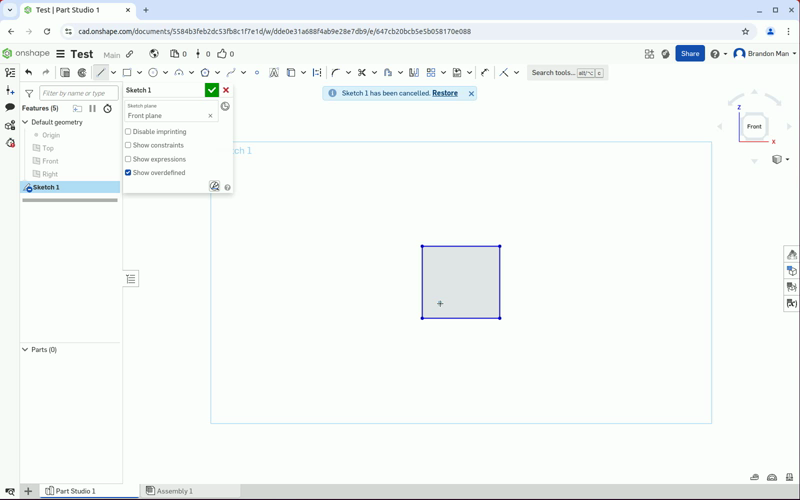
key_down(shift)
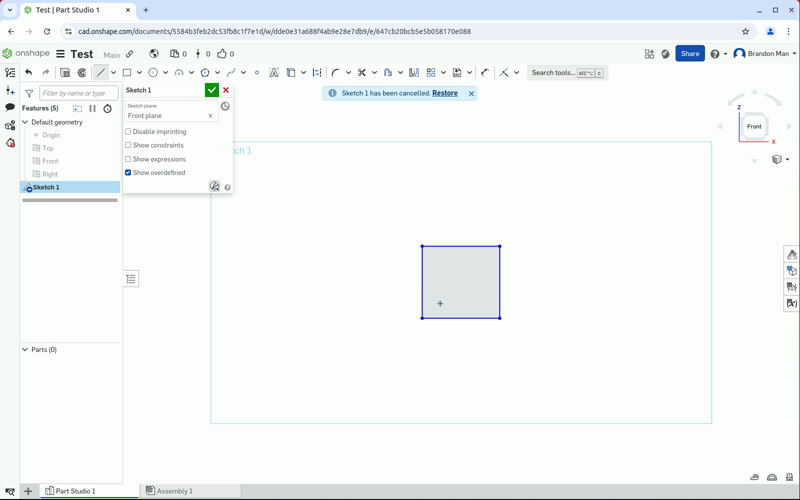
mouse_move(470, 303)
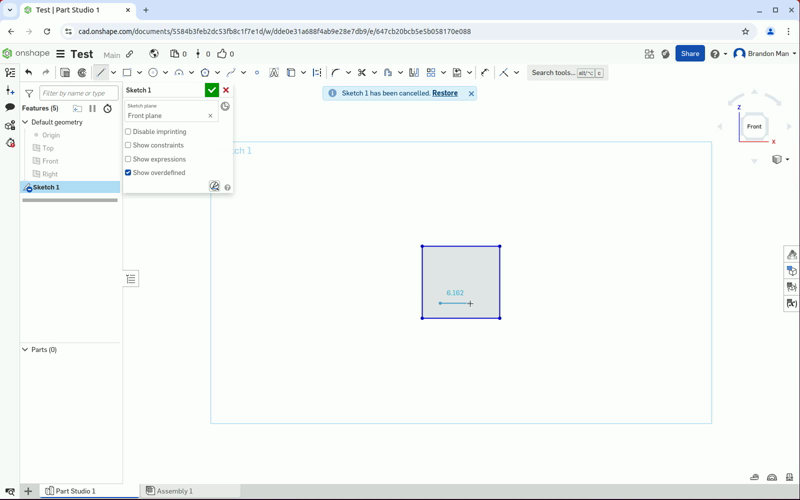
mouse_move(481, 303)
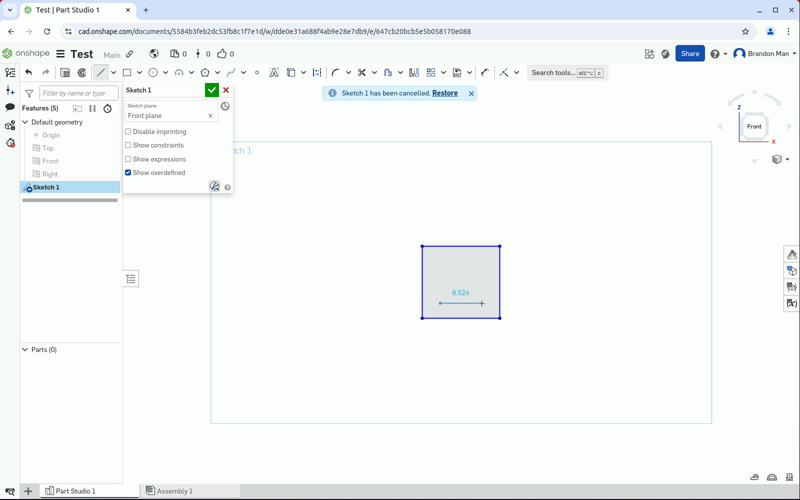
click(481, 303)
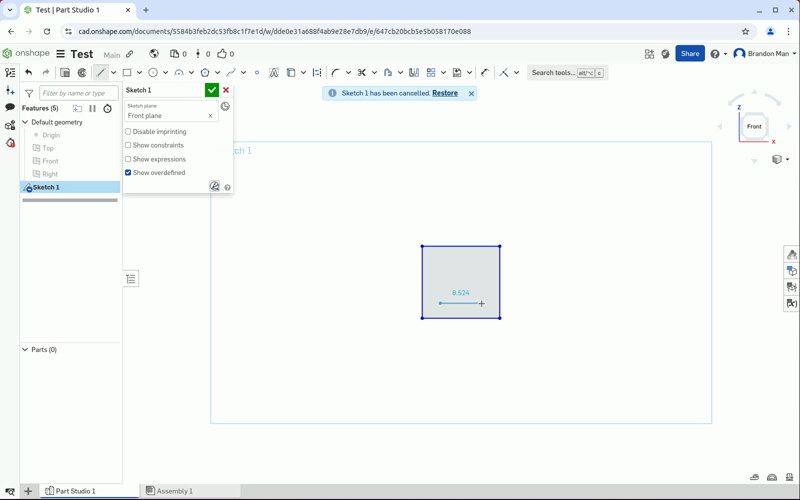
key_up(shift)
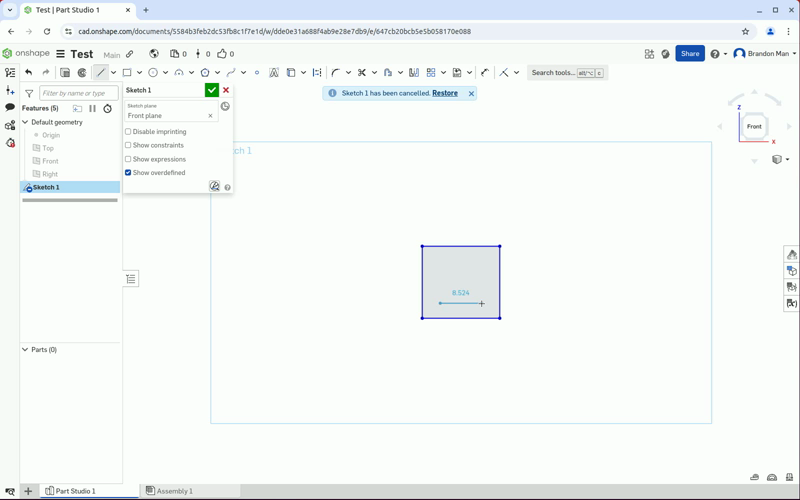
key_down(shift)
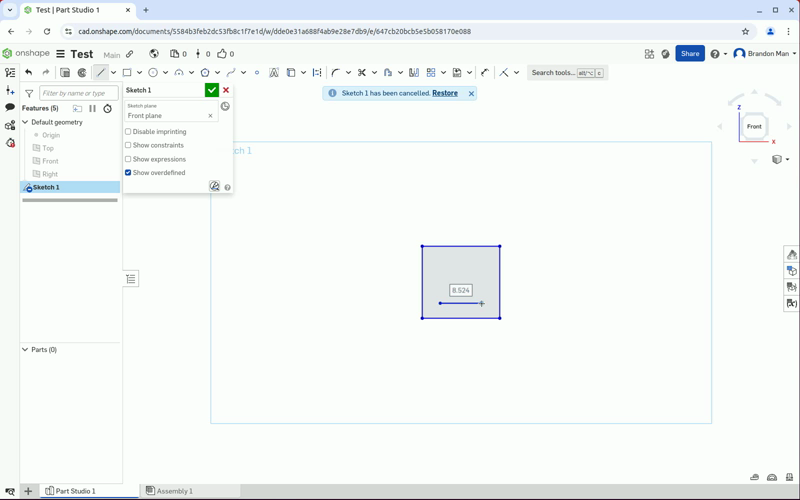
mouse_move(511, 303)
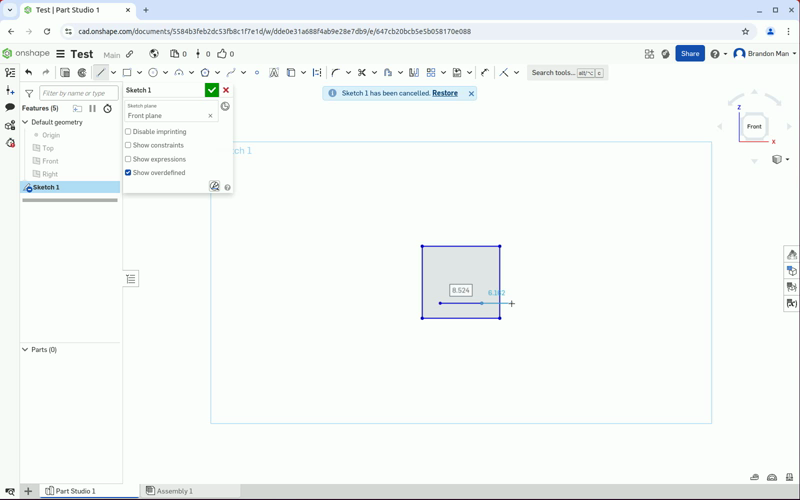
mouse_move(481, 261)
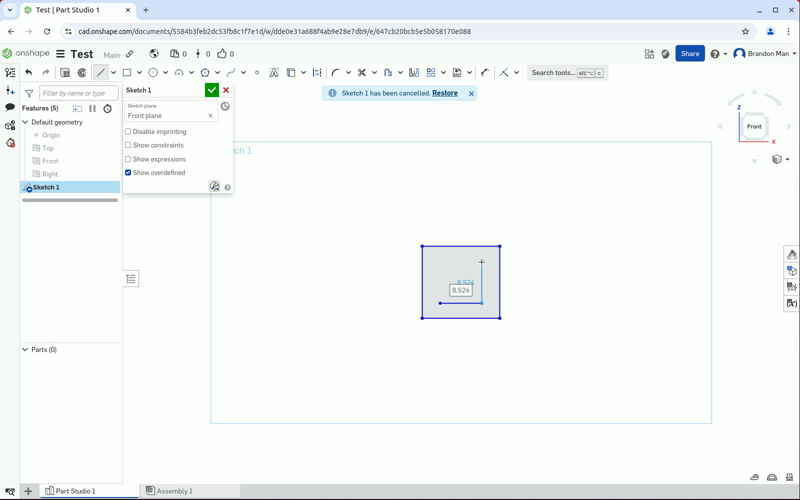
click(481, 261)
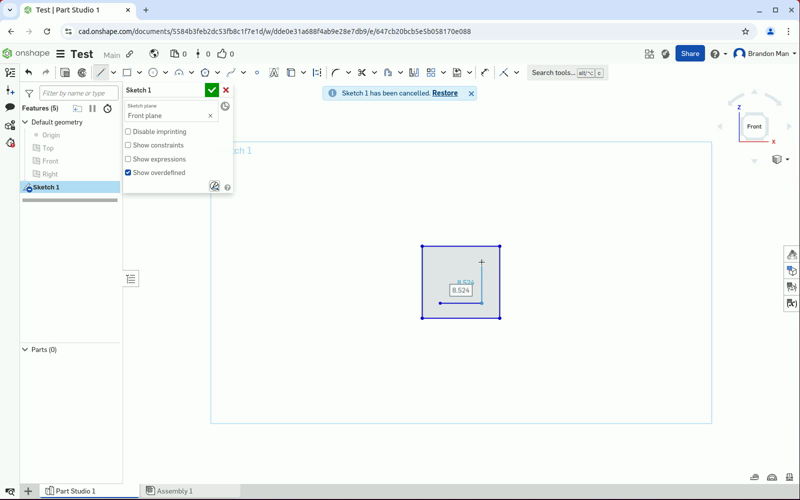
key_up(shift)
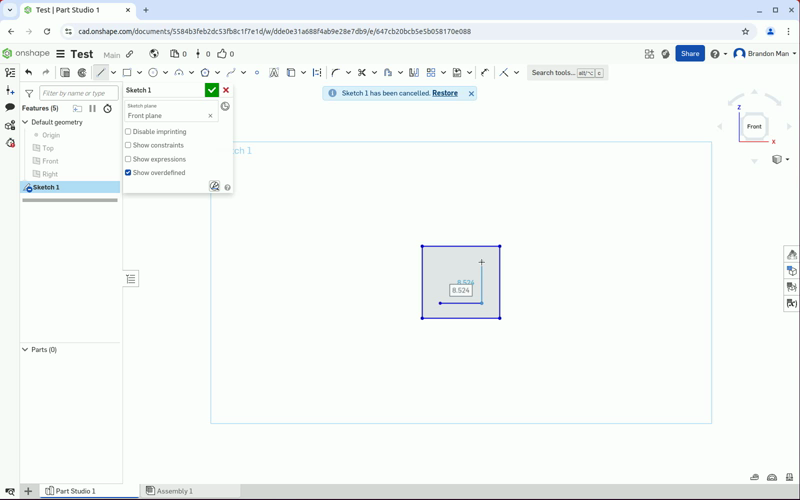
key_down(shift)
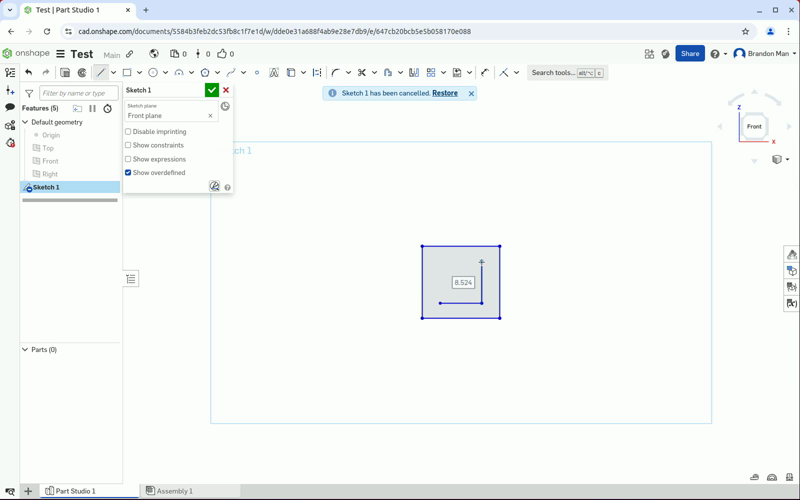
mouse_move(511, 261)
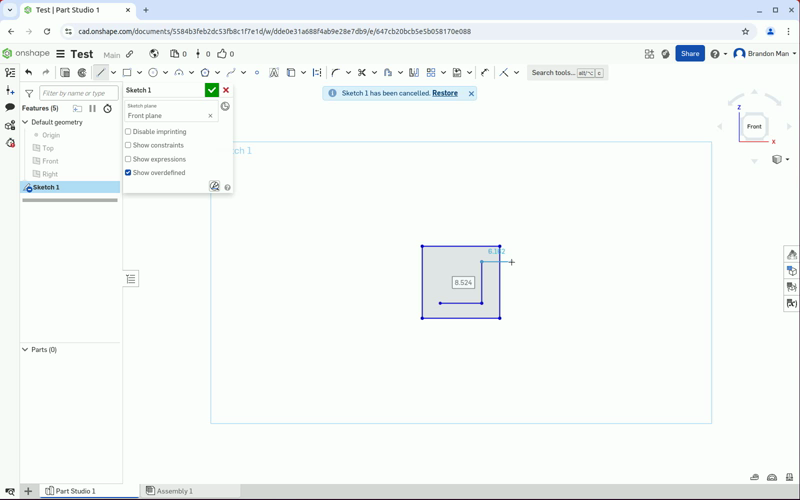
mouse_move(440, 261)
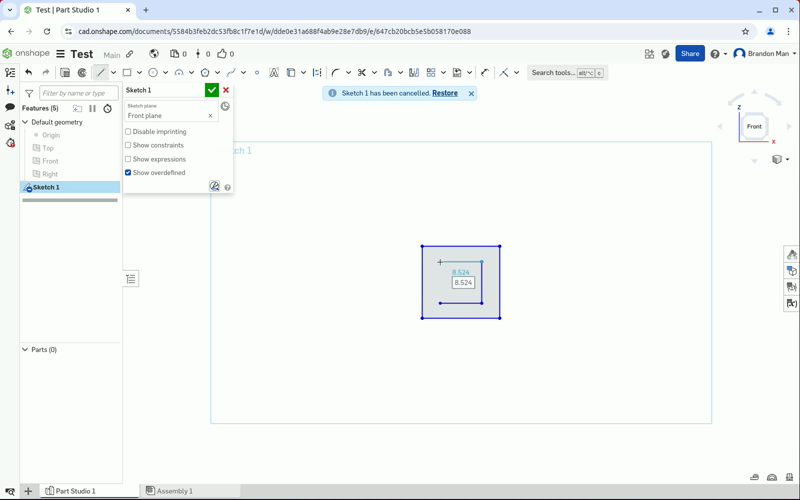
click(440, 261)
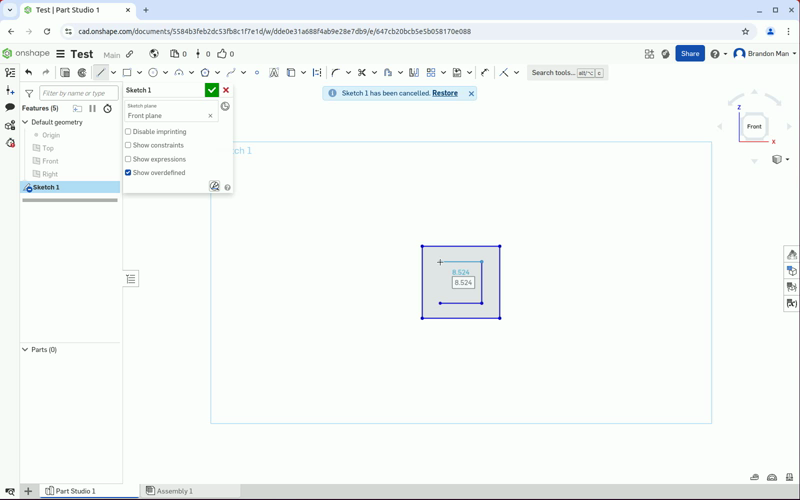
key_up(shift)
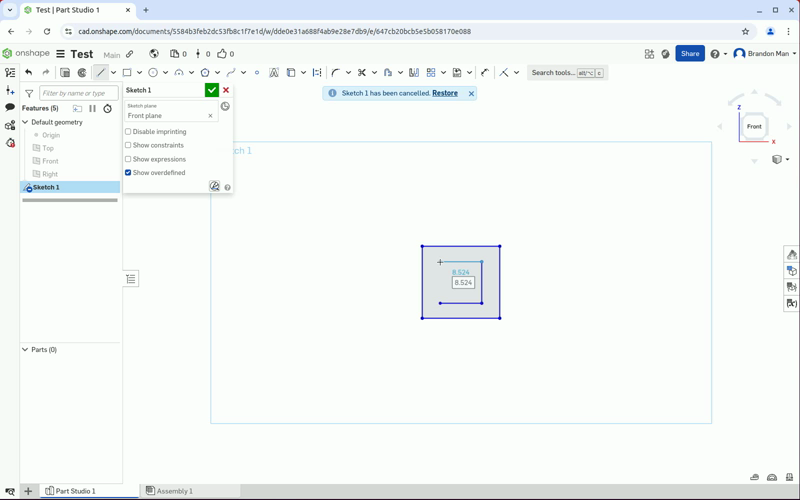
mouse_move(470, 261)
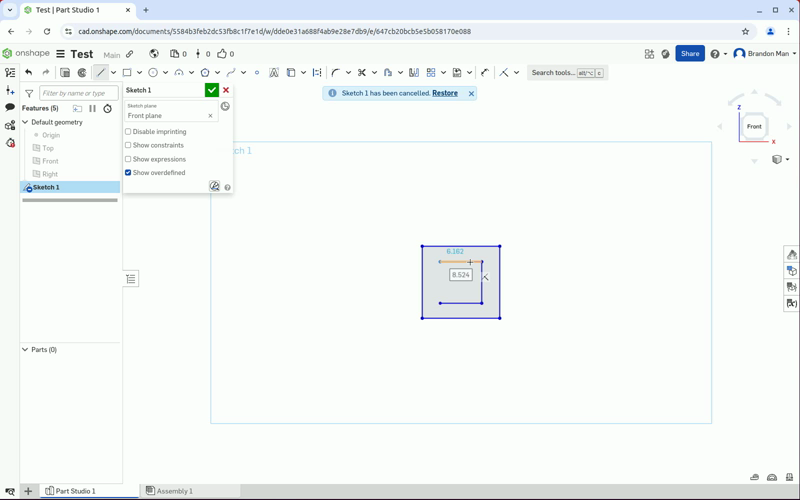
key_down(shift)
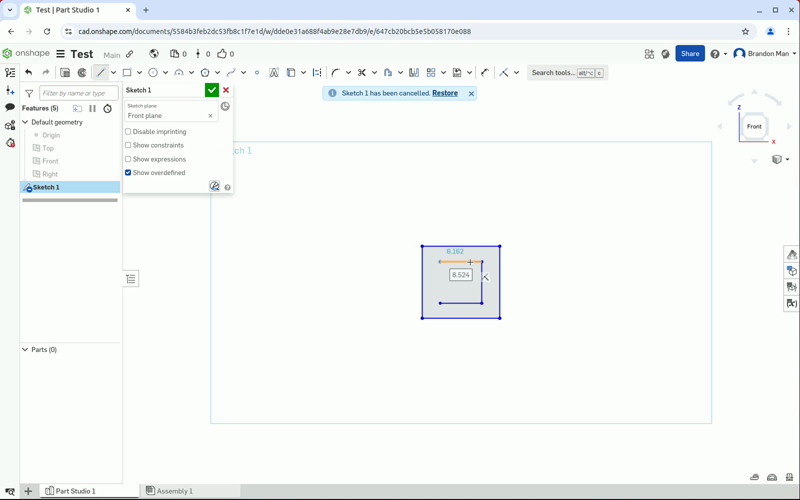
mouse_move(440, 303)
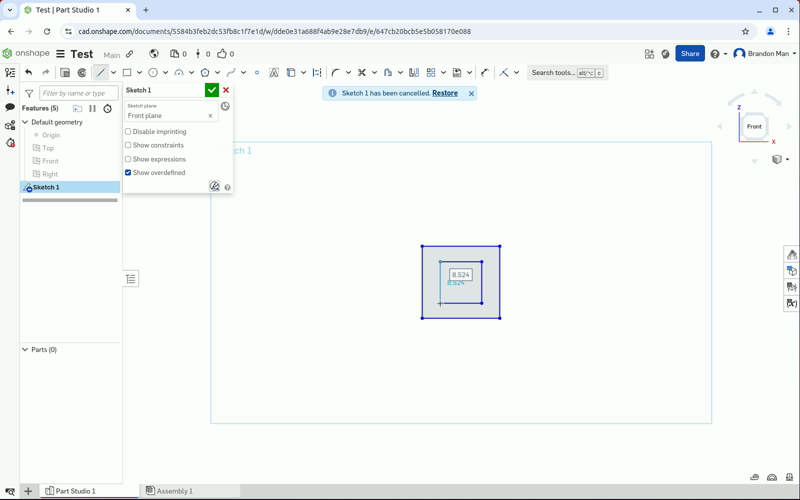
key_up(shift)
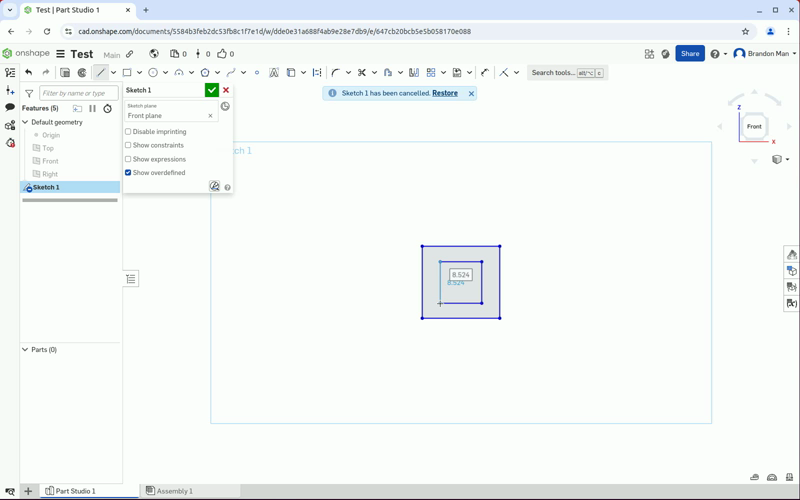
click(440, 303)
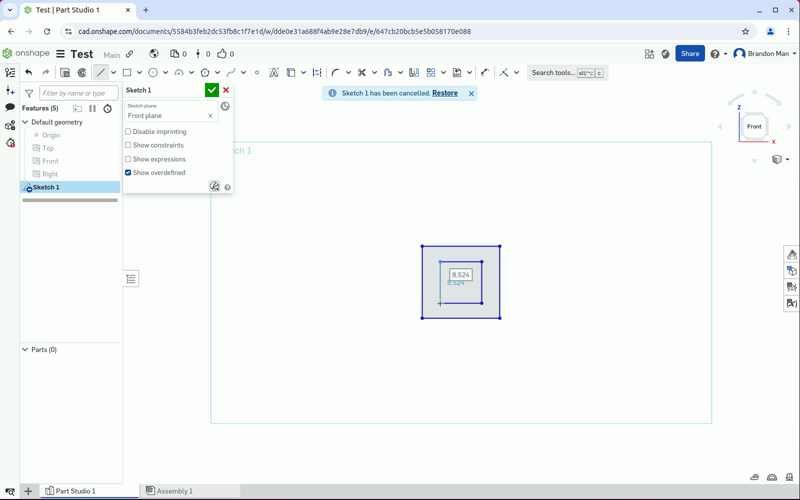
key(esc)
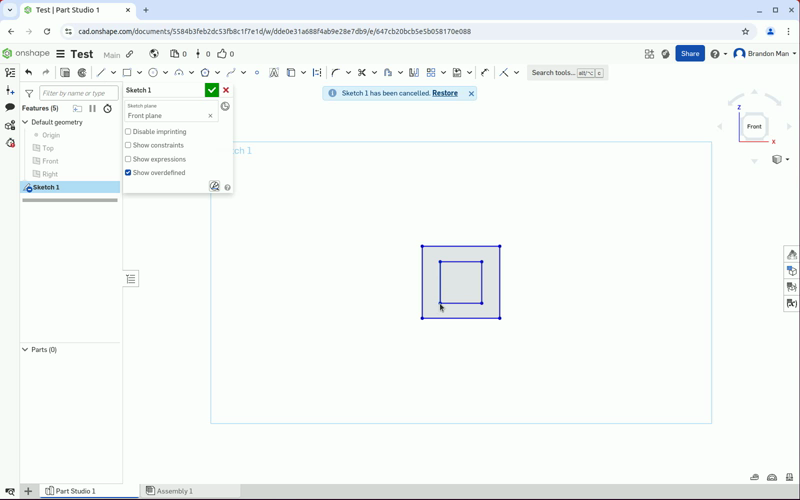
mouse_move(427, 304)
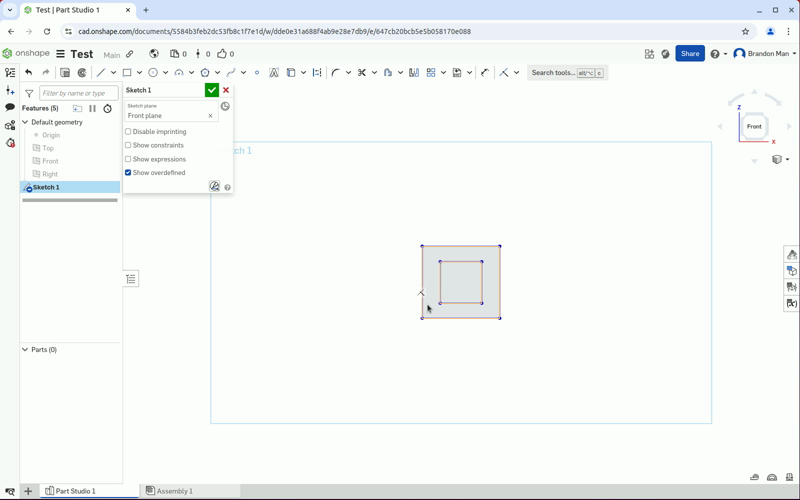
click(427, 304)
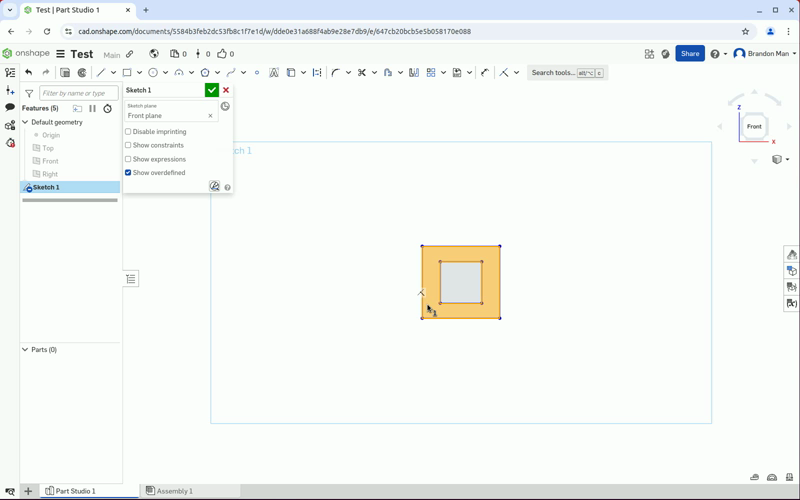
mouse_move(73, 352)
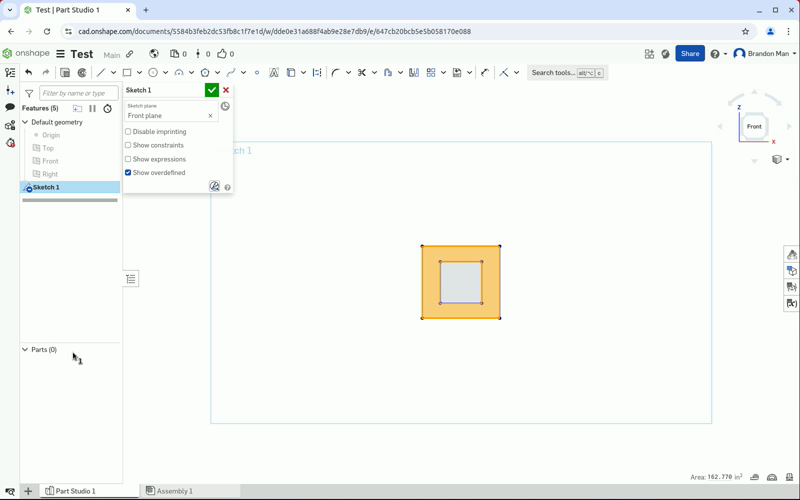
key(shift+y)
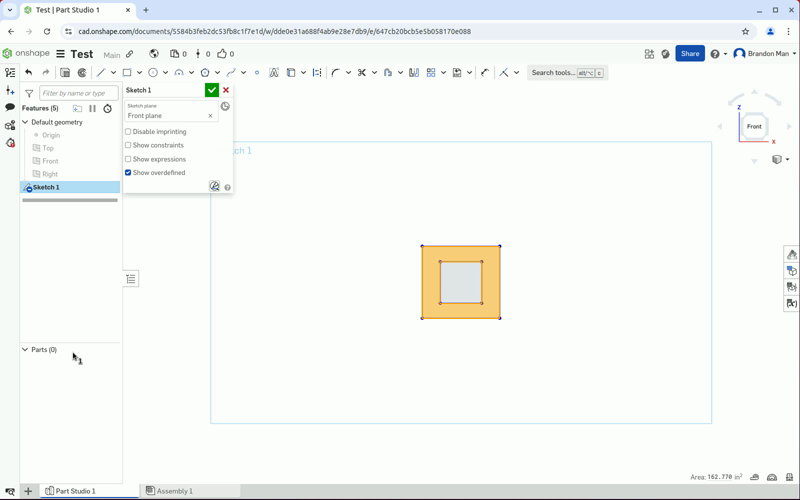
key(shift+e)
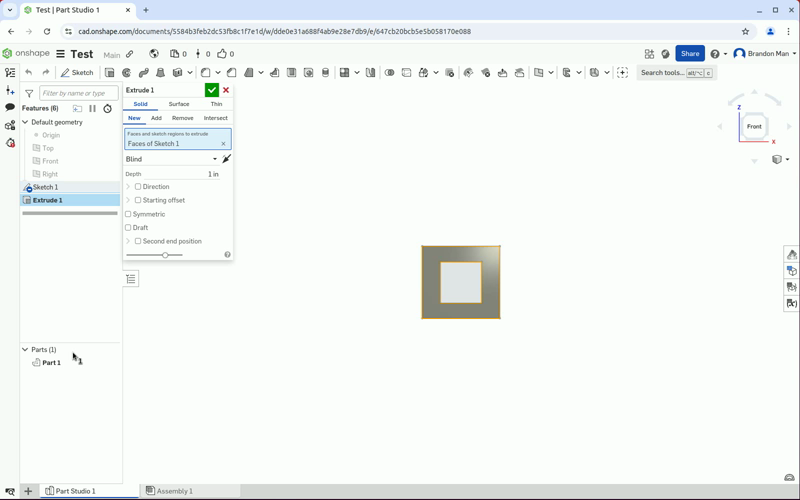
mouse_move(143, 106)
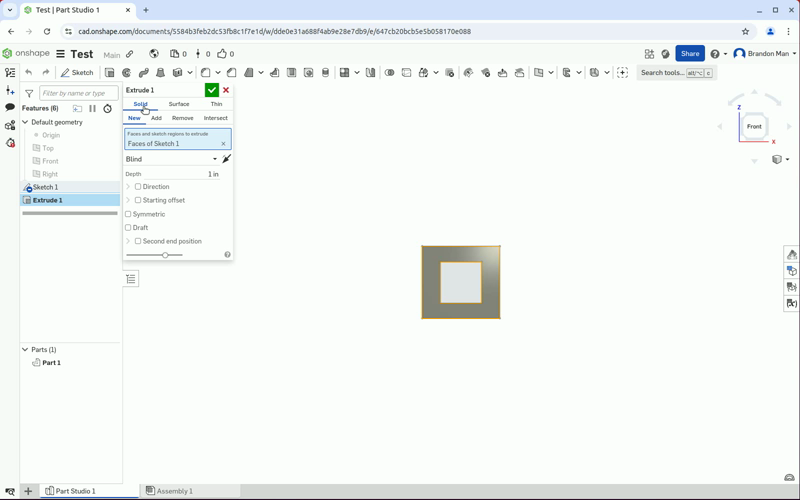
click(143, 106)
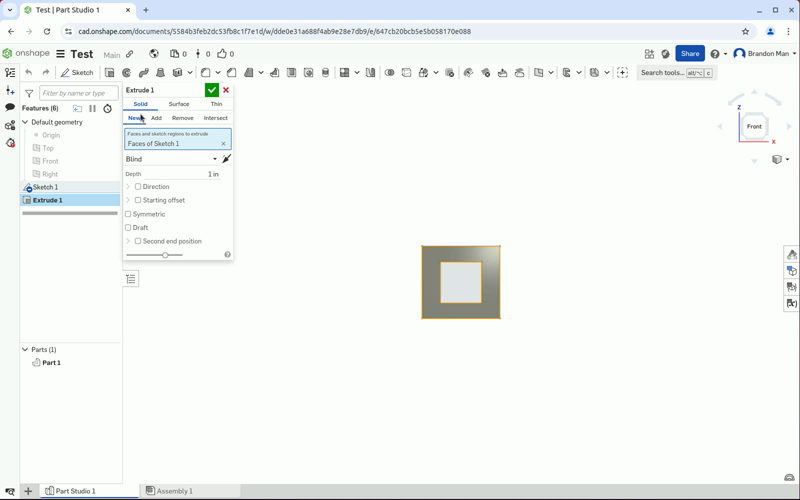
mouse_move(137, 120)
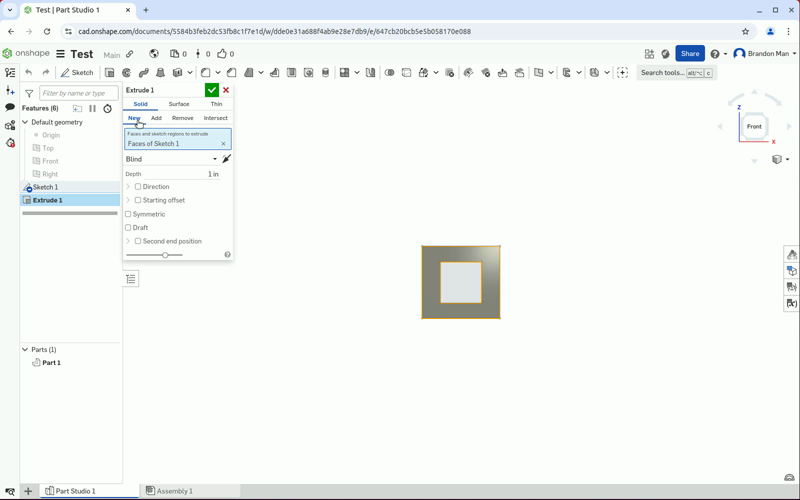
click(137, 120)
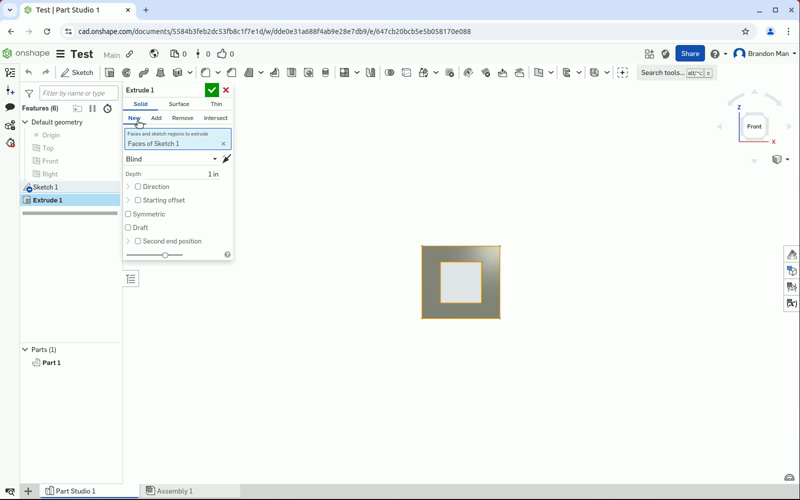
key(tab, 4)
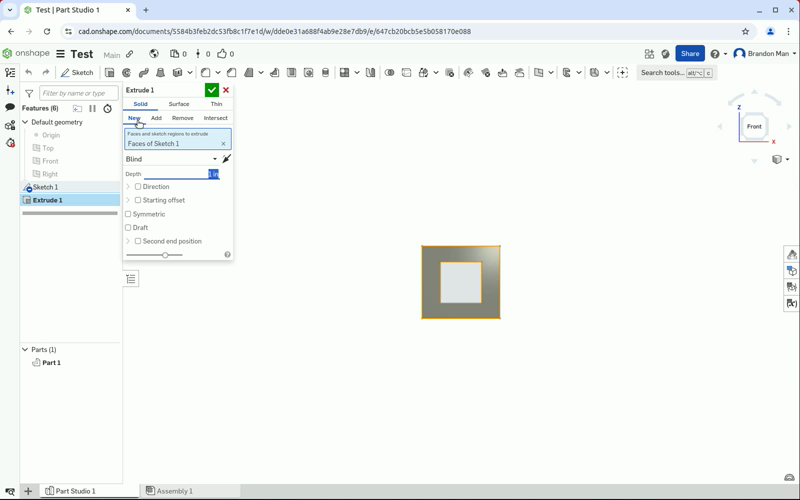
text(0.481)
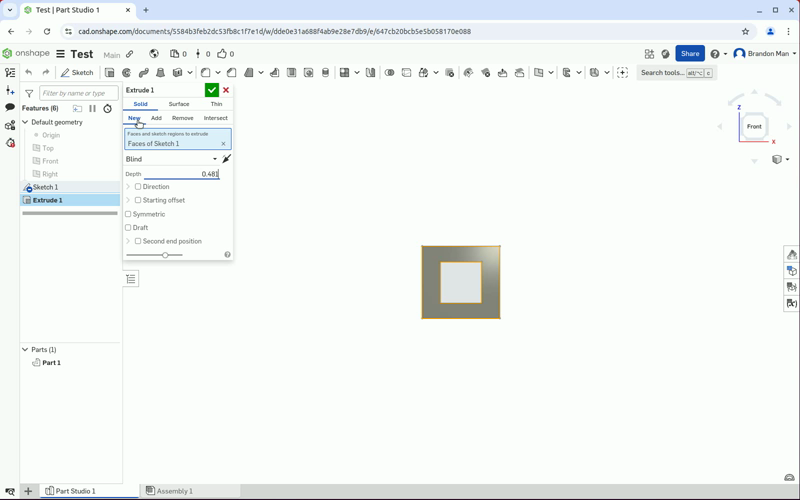
key(enter)
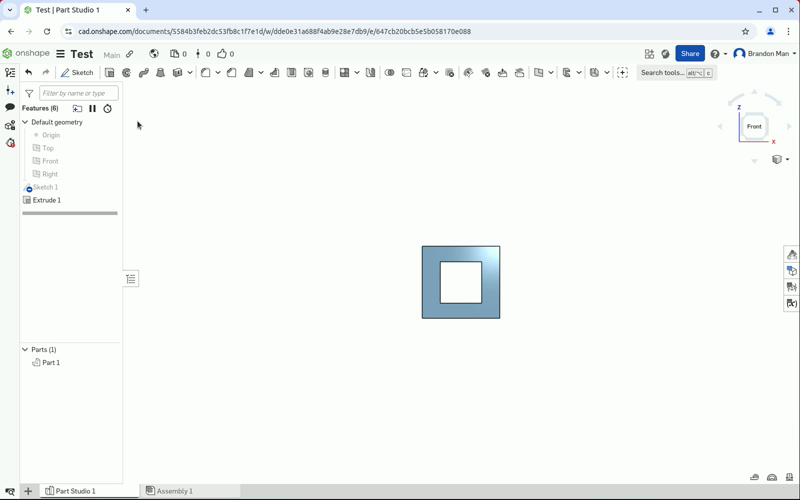
key(shift+h)
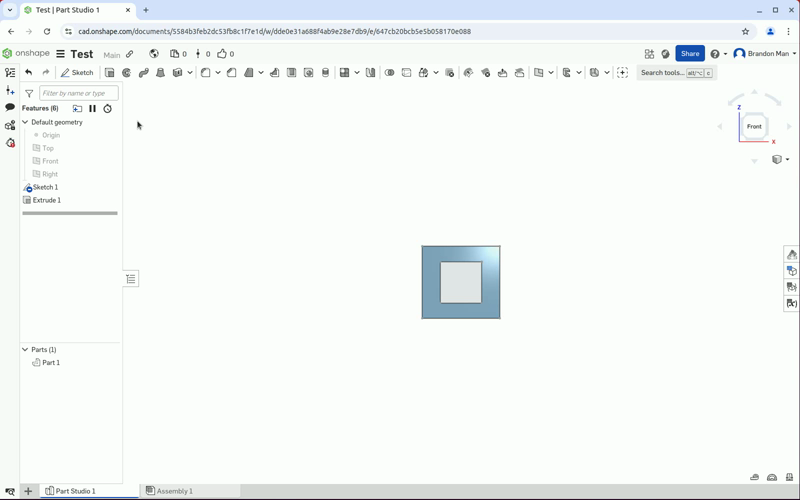
key(shift+h)
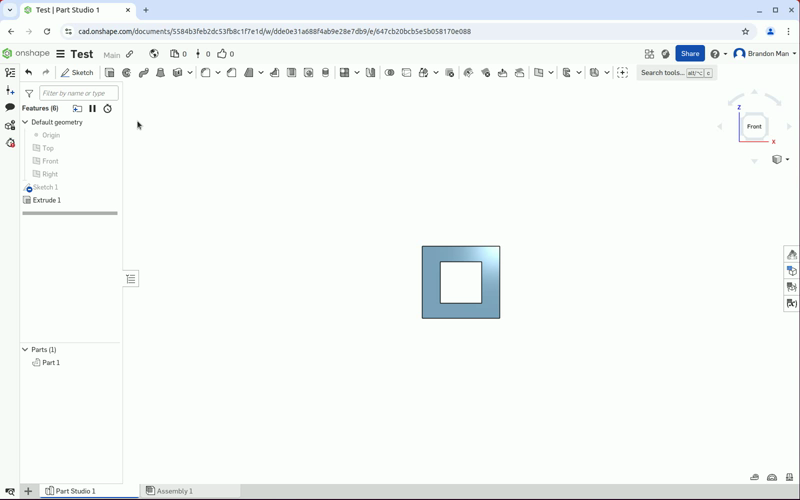
mouse_move(73, 189)
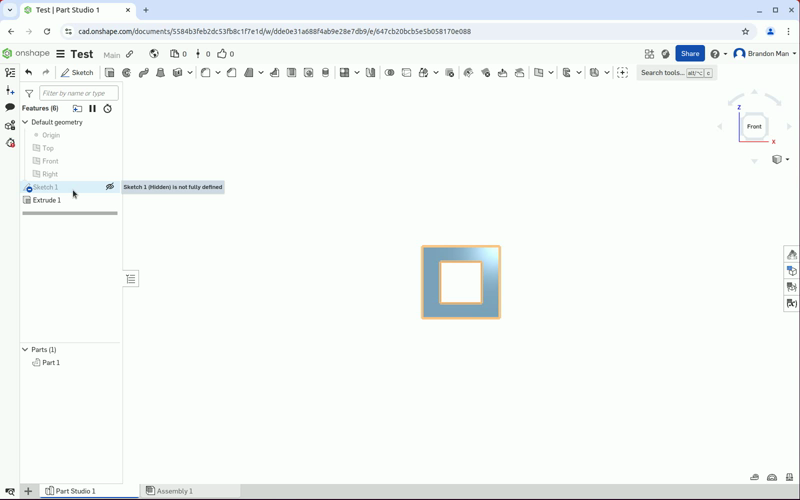
click(73, 189)
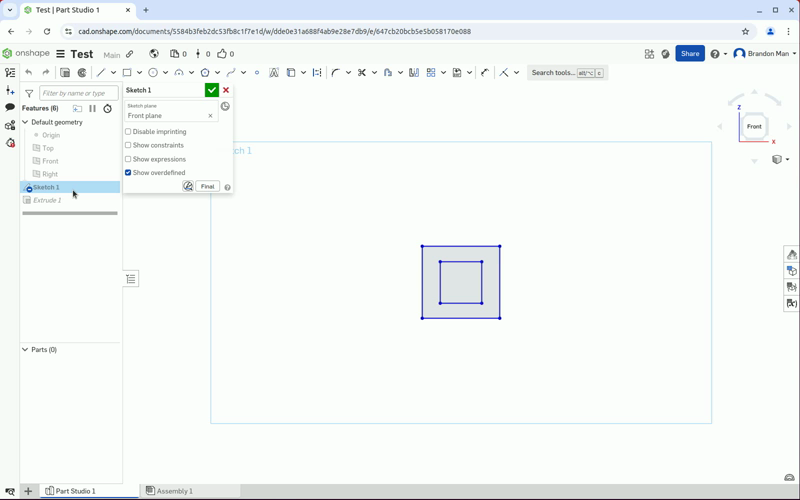
mouse_move(229, 92)
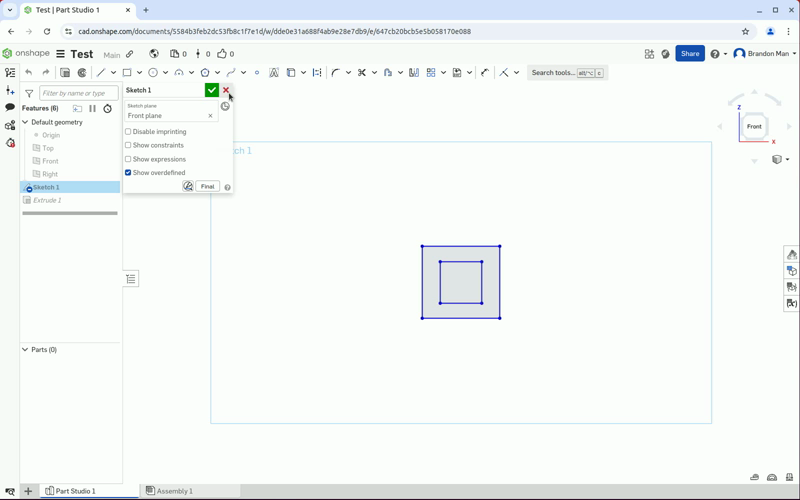
click(229, 92)
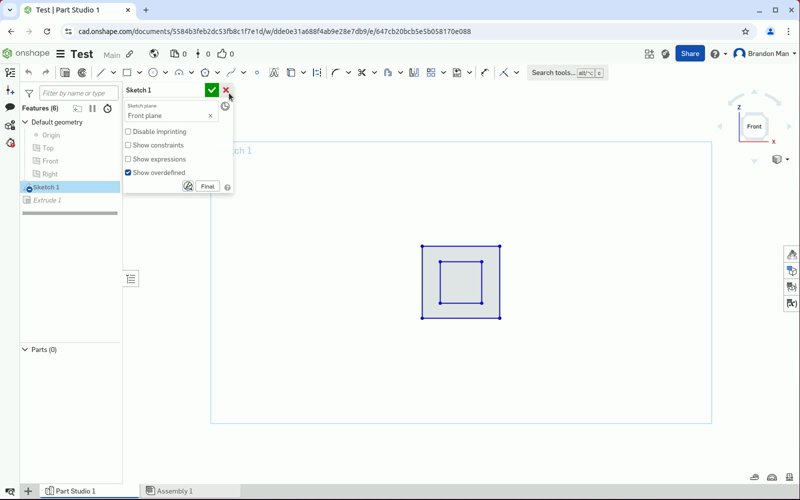
key(shift+s)
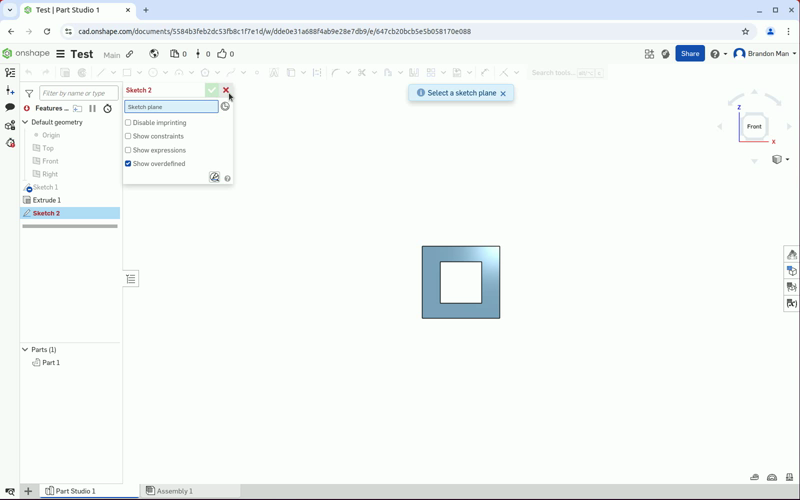
mouse_move(73, 163)
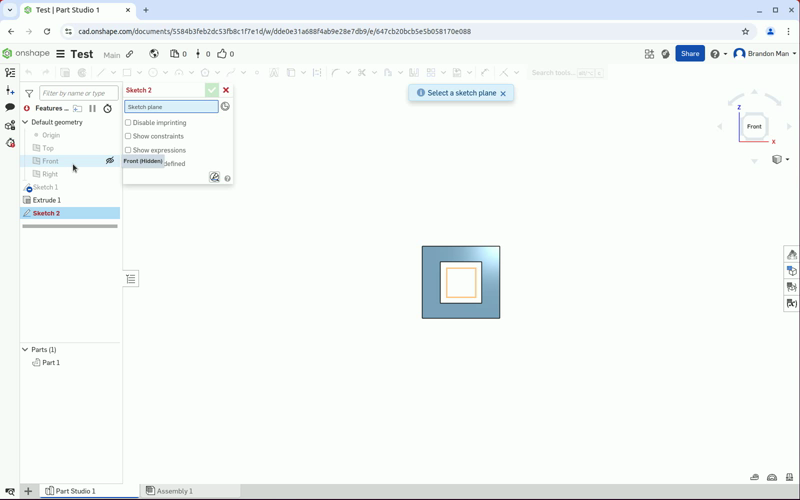
click(73, 163)
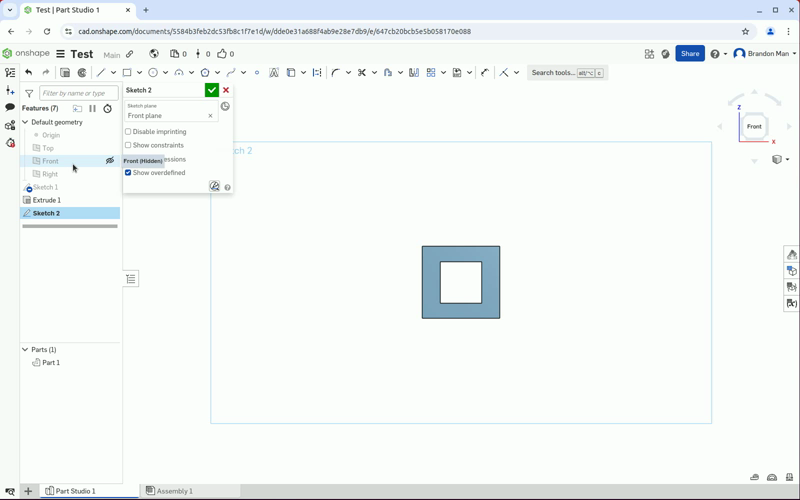
mouse_move(73, 352)
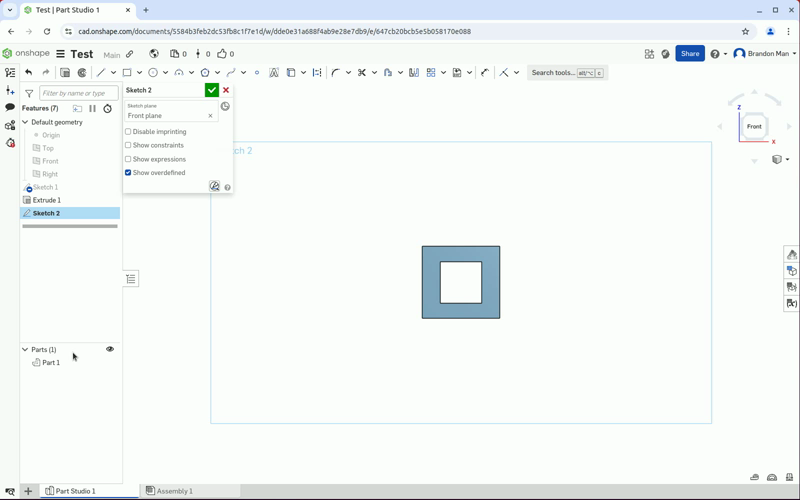
key(y)
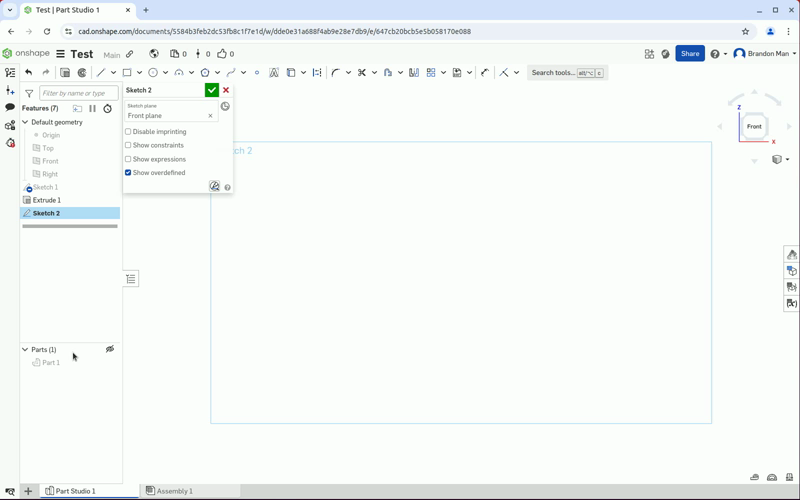
key(l)
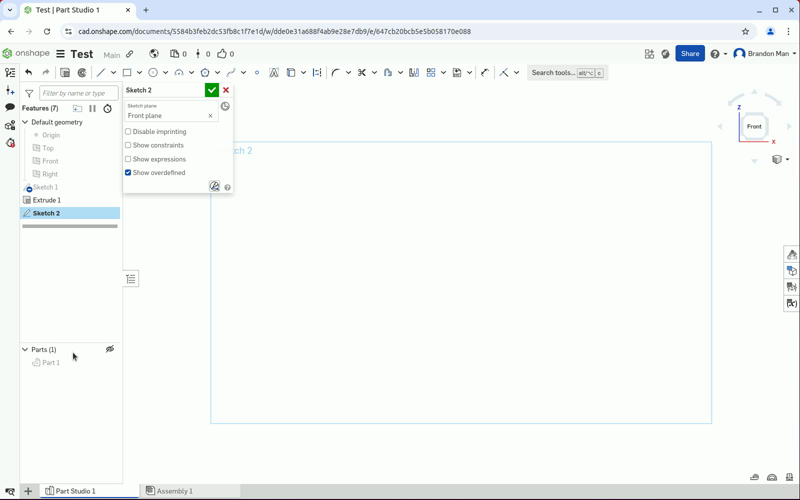
key_down(shift)
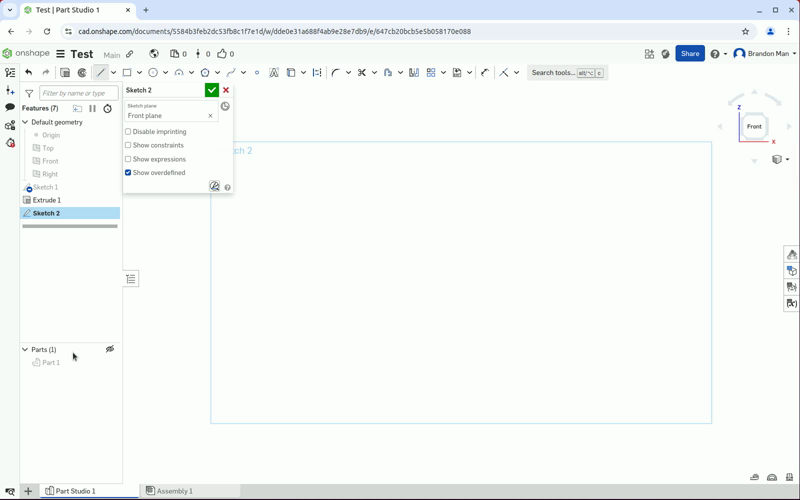
mouse_move(348, 320)
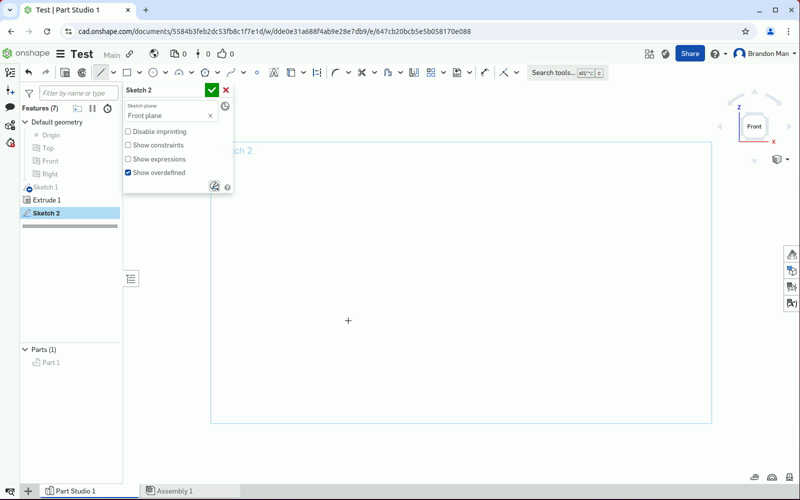
click(348, 320)
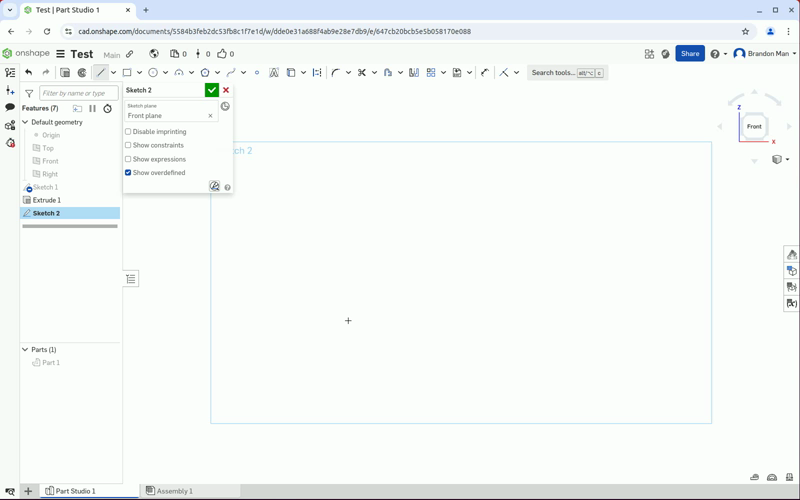
key_up(shift)
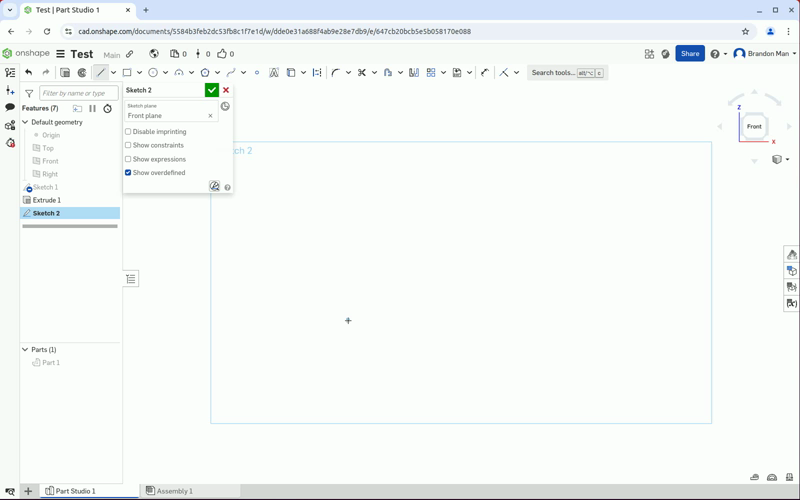
key_down(shift)
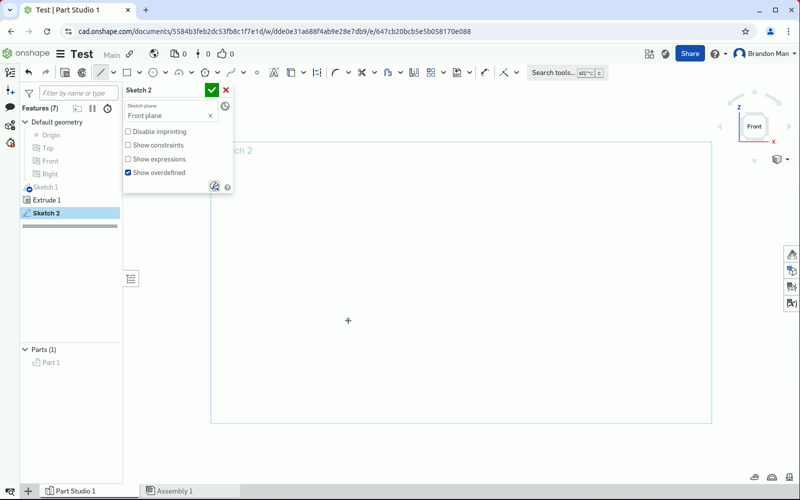
mouse_move(572, 320)
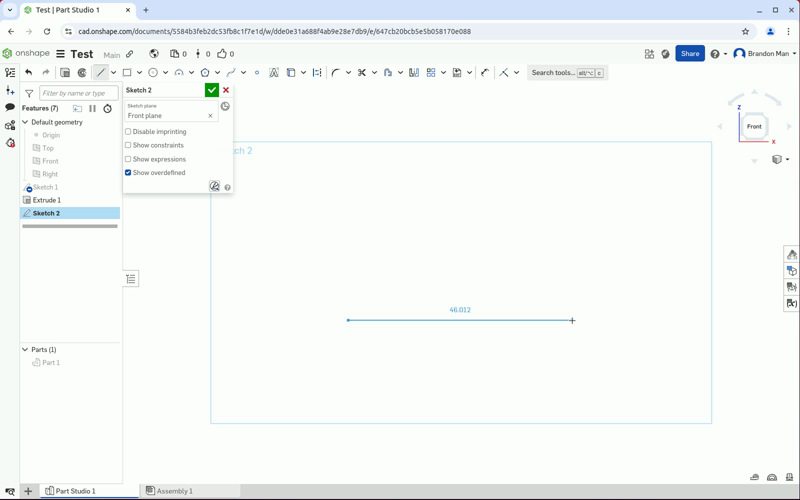
click(572, 320)
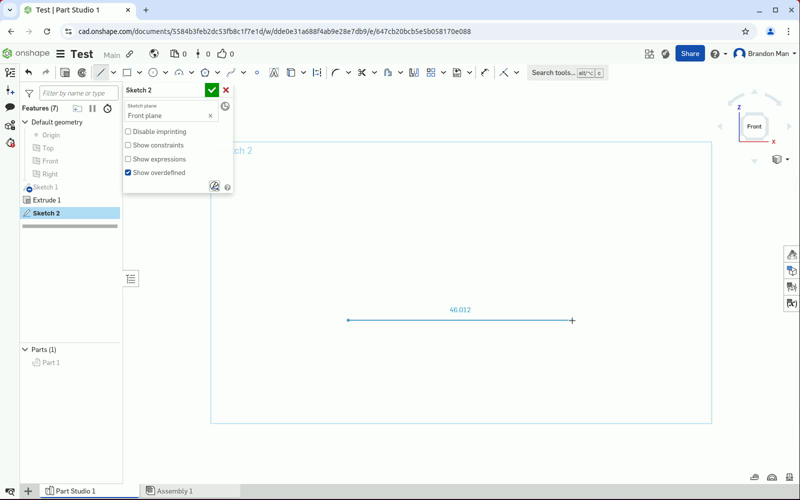
key_up(shift)
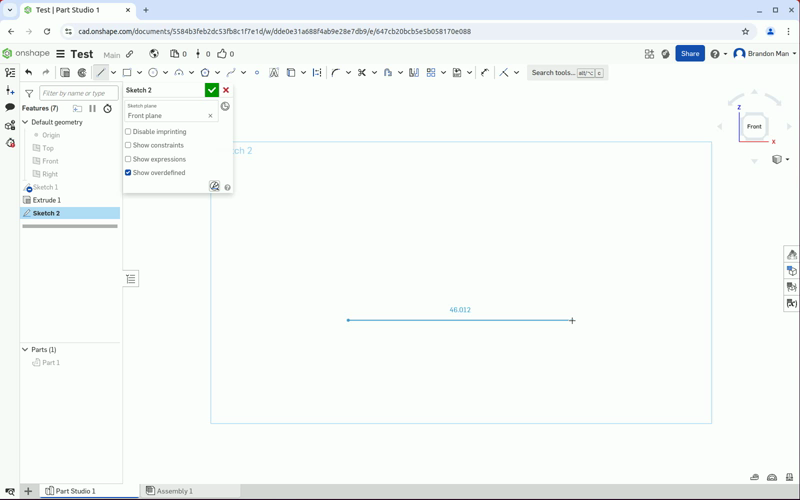
key_down(shift)
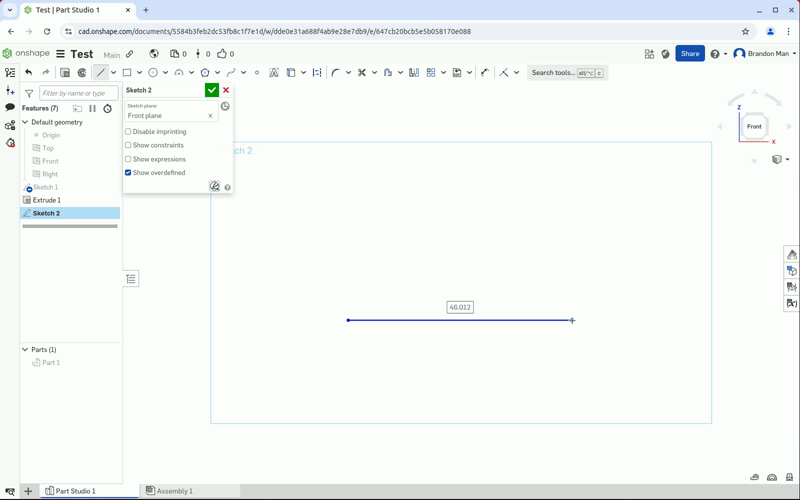
mouse_move(572, 247)
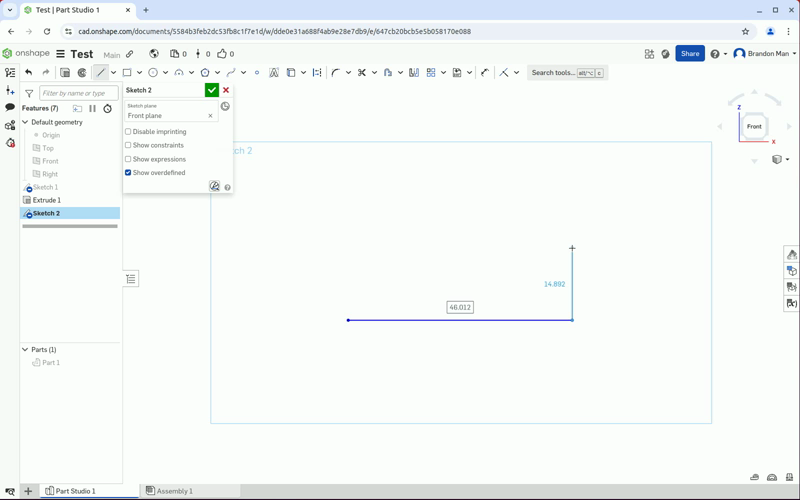
click(572, 247)
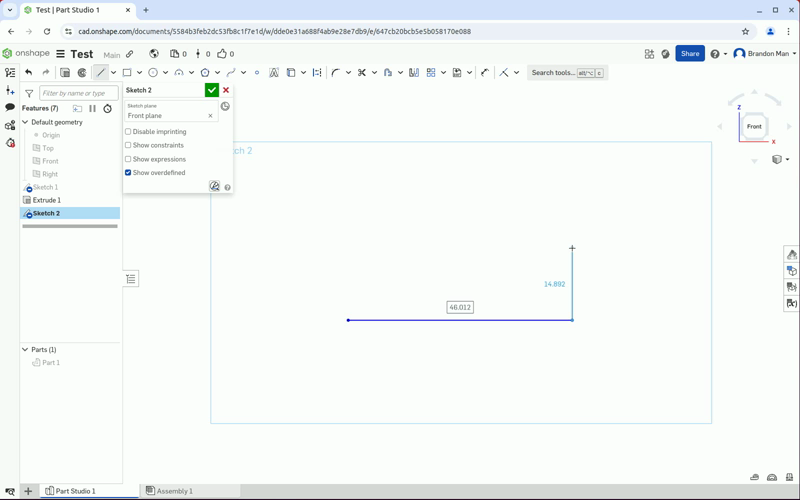
key_up(shift)
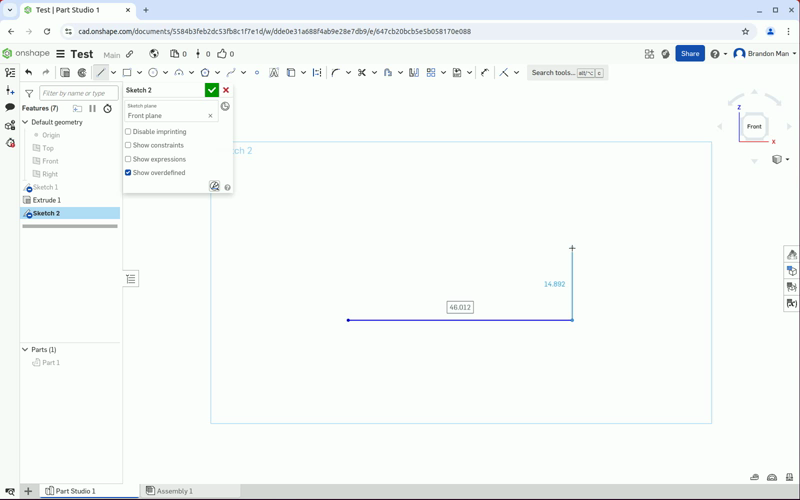
key_down(shift)
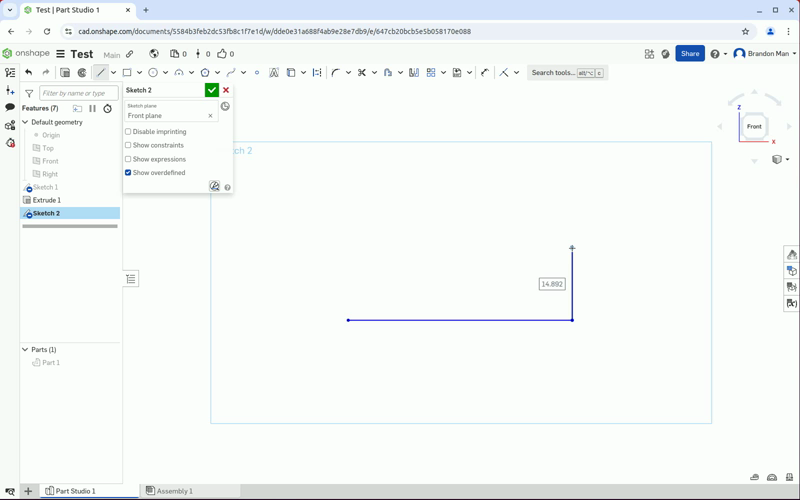
mouse_move(348, 247)
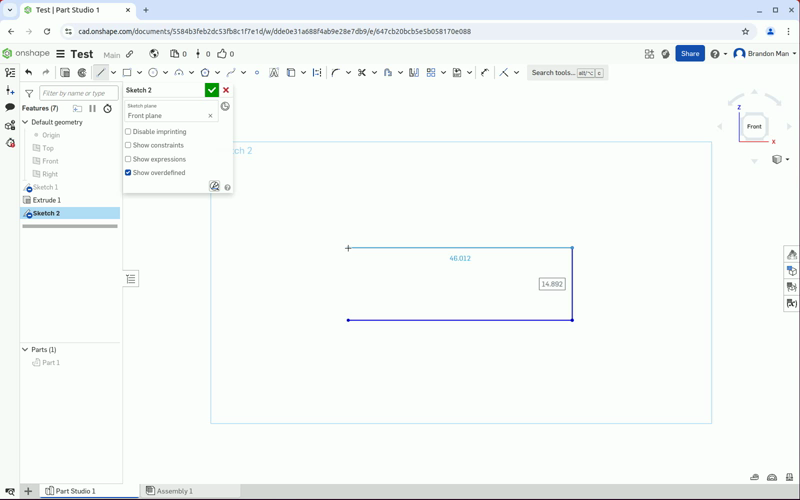
click(348, 247)
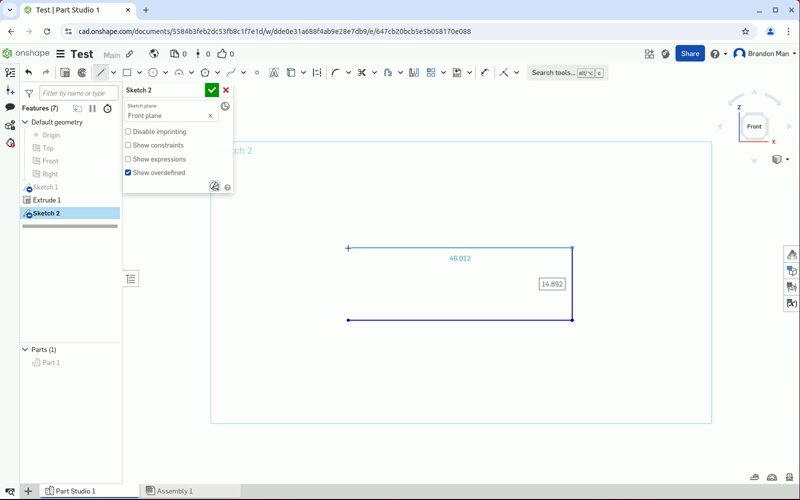
key_up(shift)
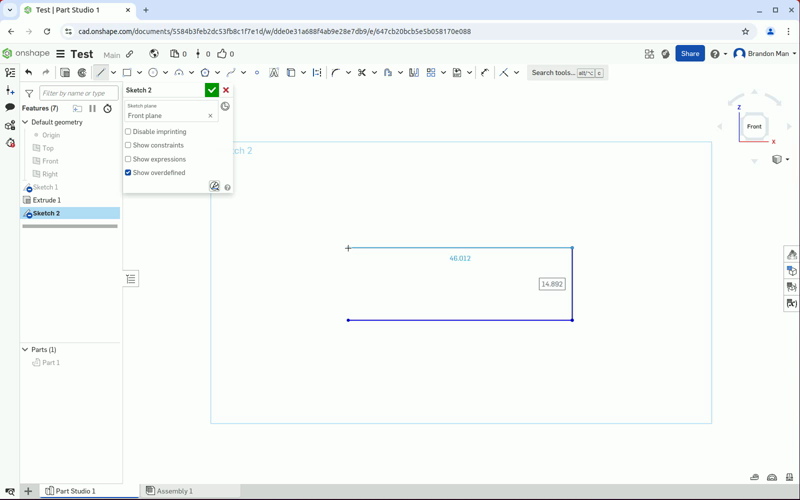
key_down(shift)
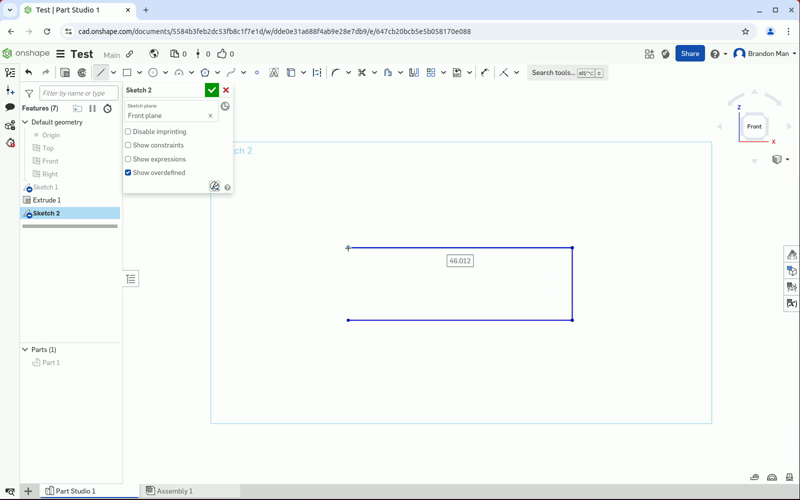
mouse_move(348, 320)
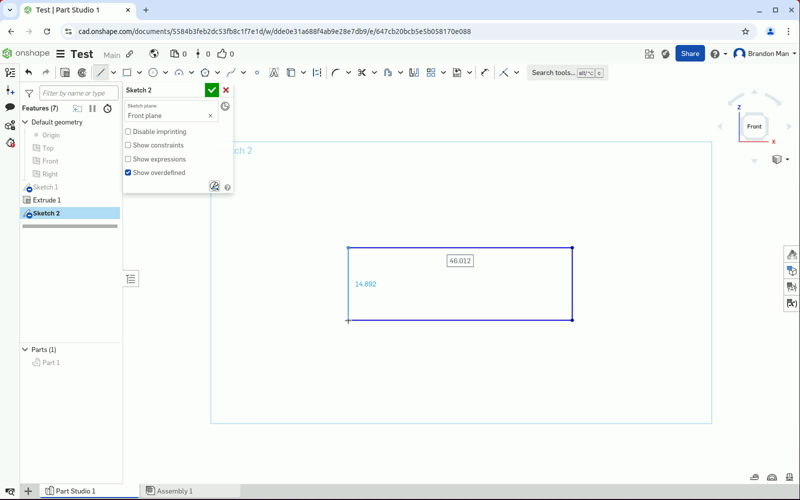
key_up(shift)
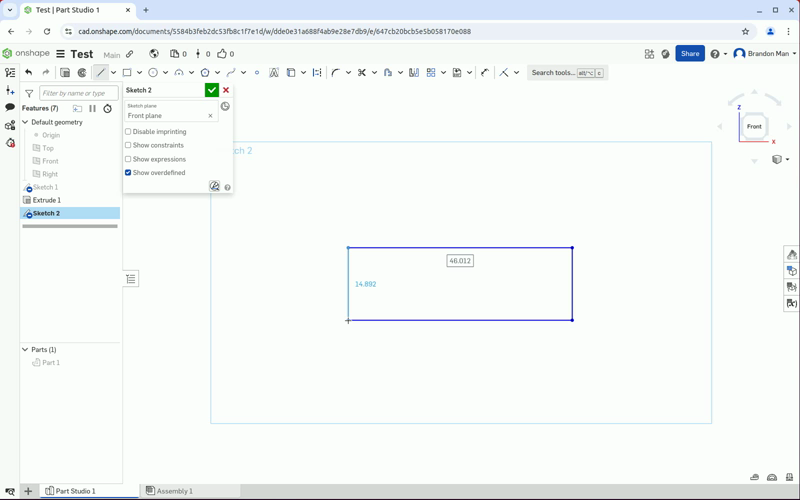
click(348, 320)
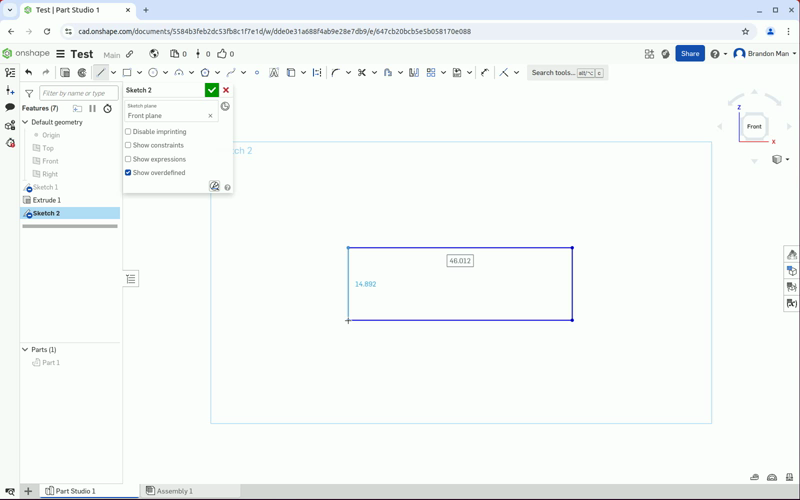
key(esc)
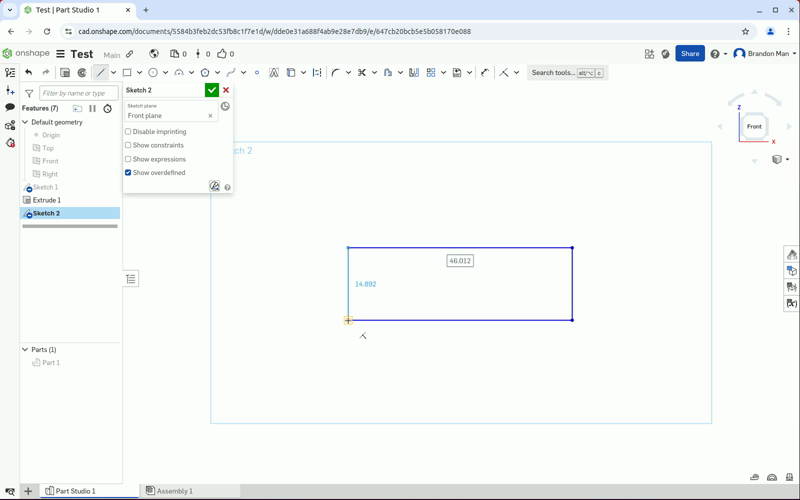
mouse_move(431, 267)
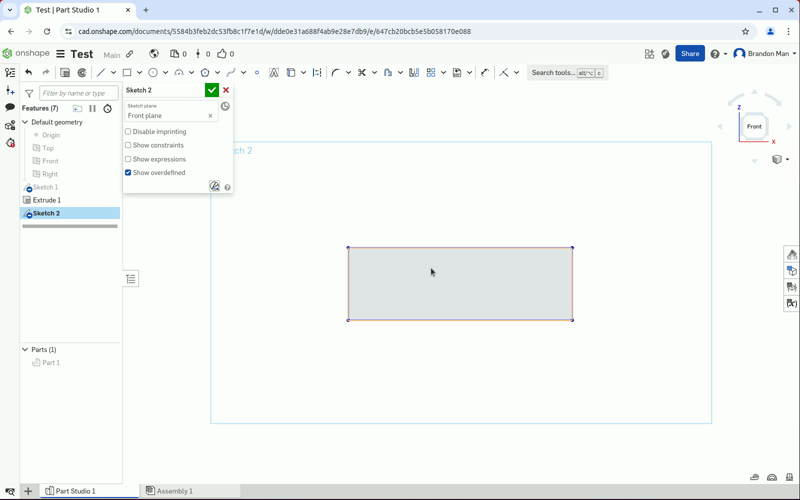
click(431, 267)
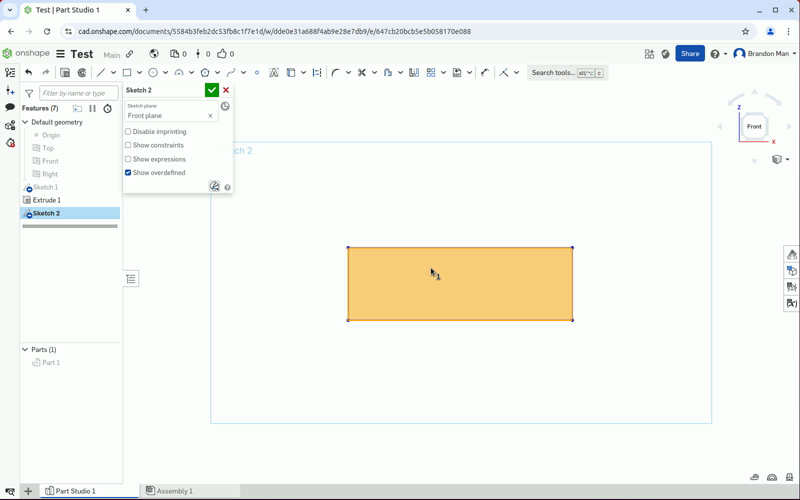
mouse_move(73, 352)
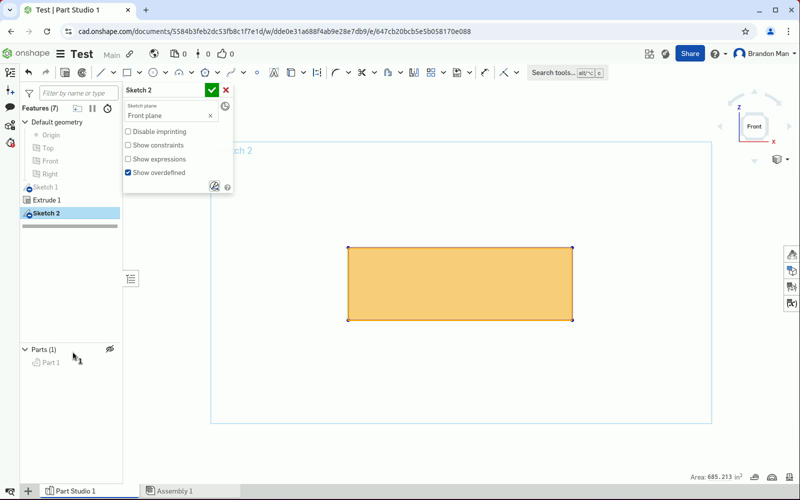
key(shift+y)
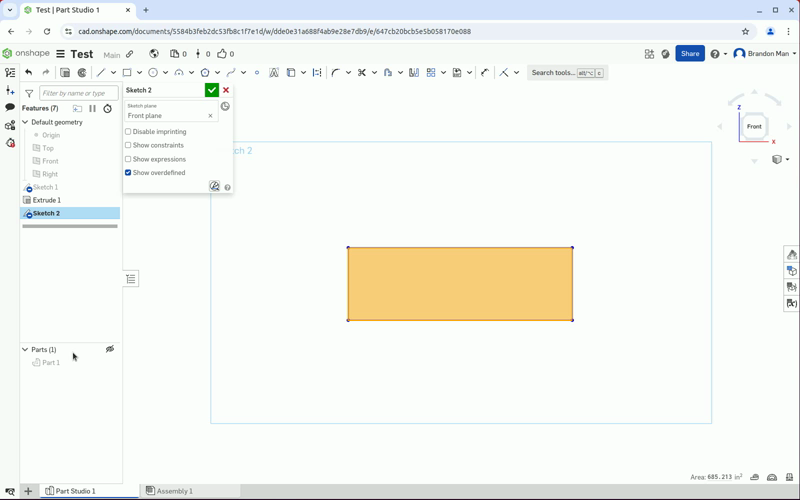
key(shift+e)
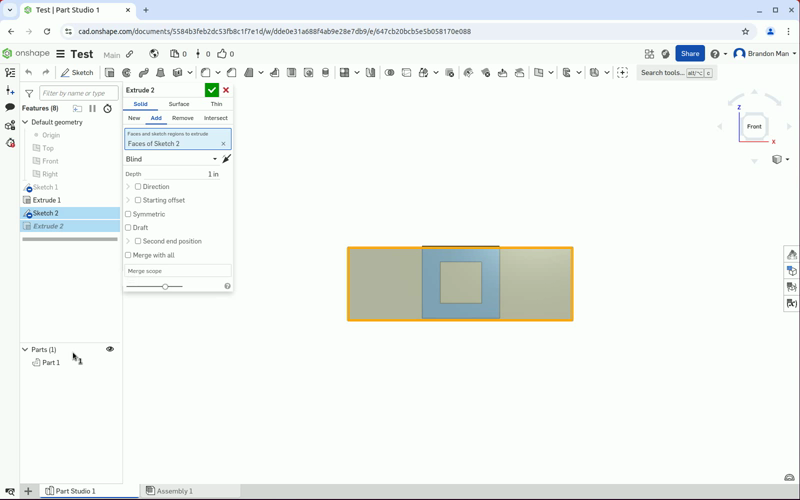
mouse_move(143, 106)
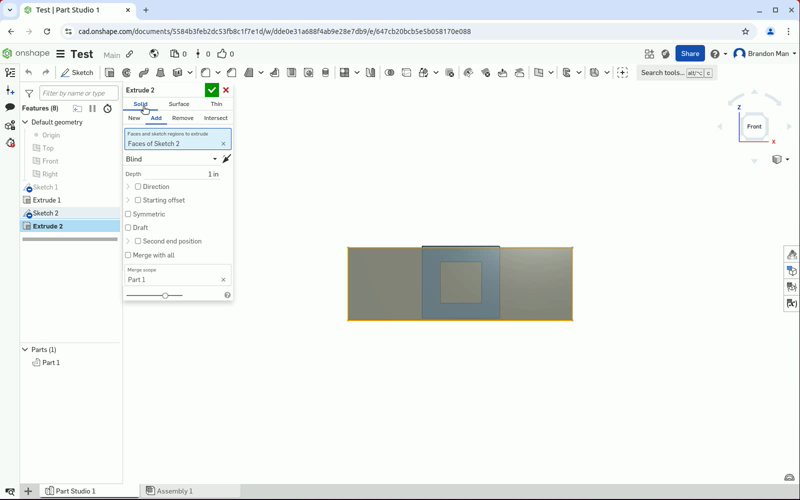
click(143, 106)
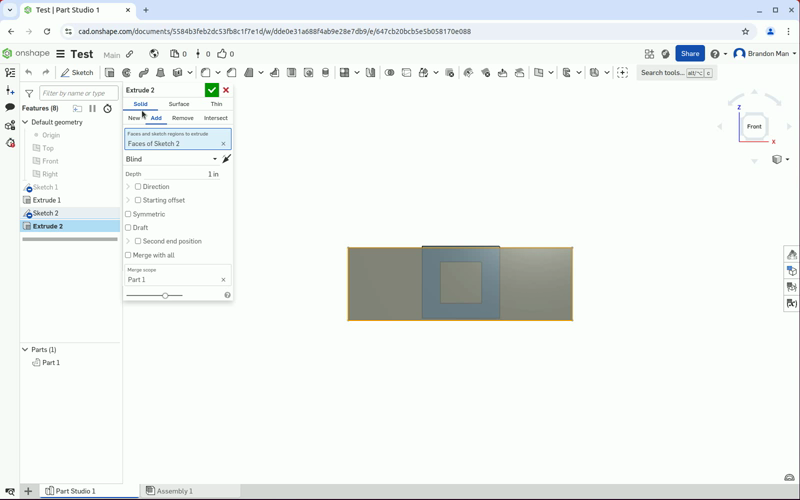
mouse_move(137, 120)
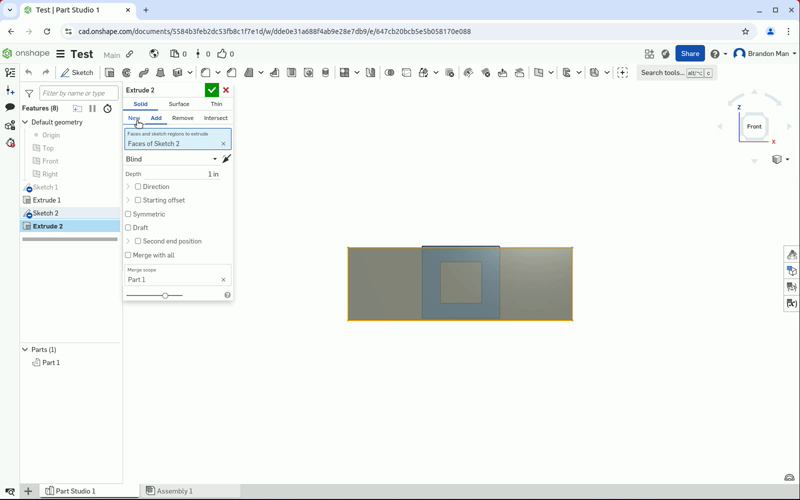
click(137, 120)
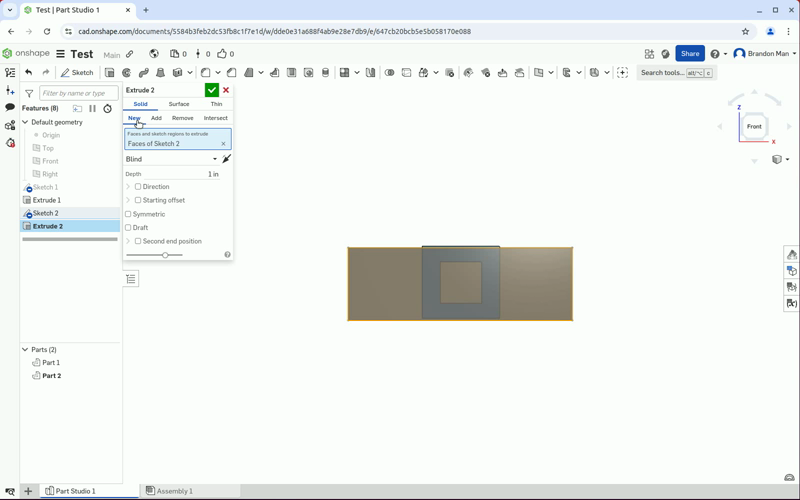
key(tab, 4)
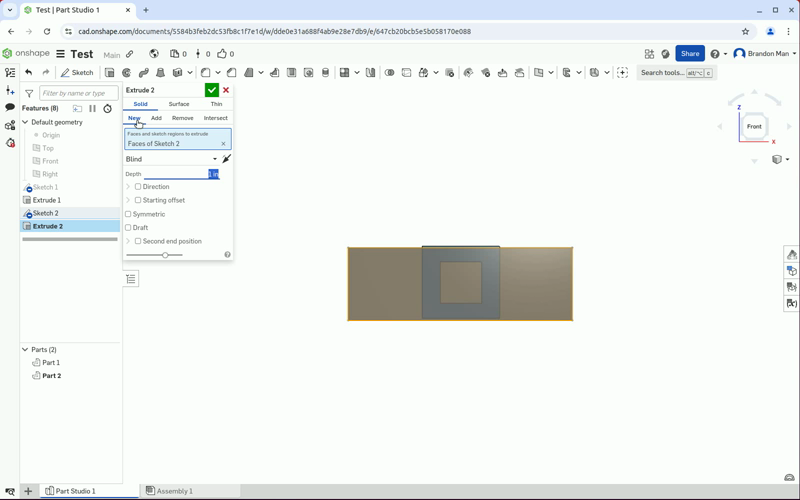
text(-0.722)
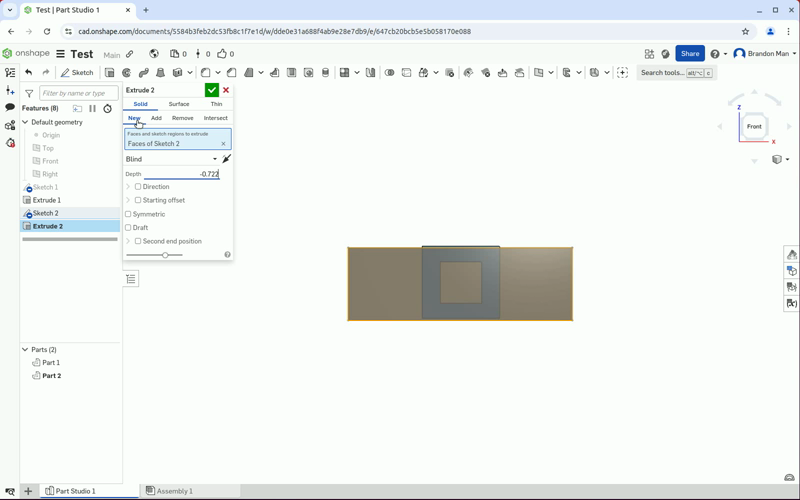
key(enter)
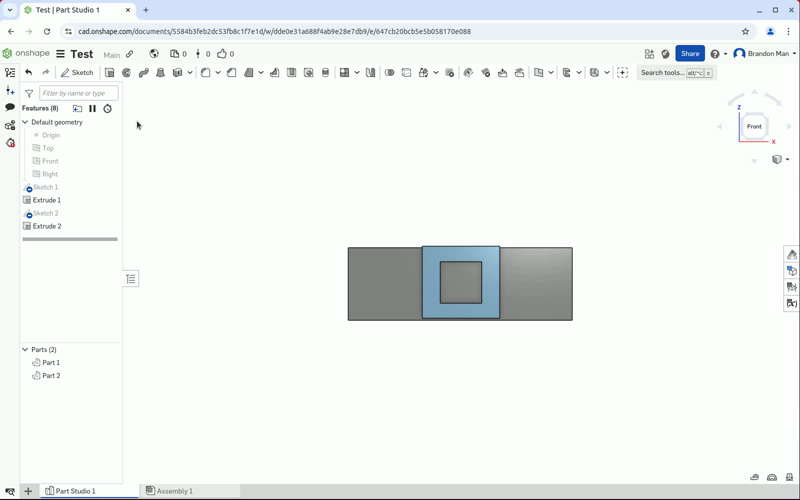
key(shift+h)
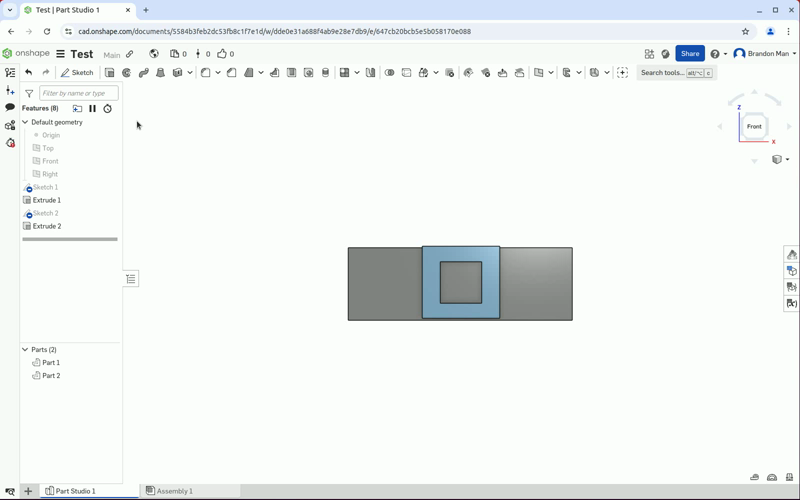
key(shift+h)
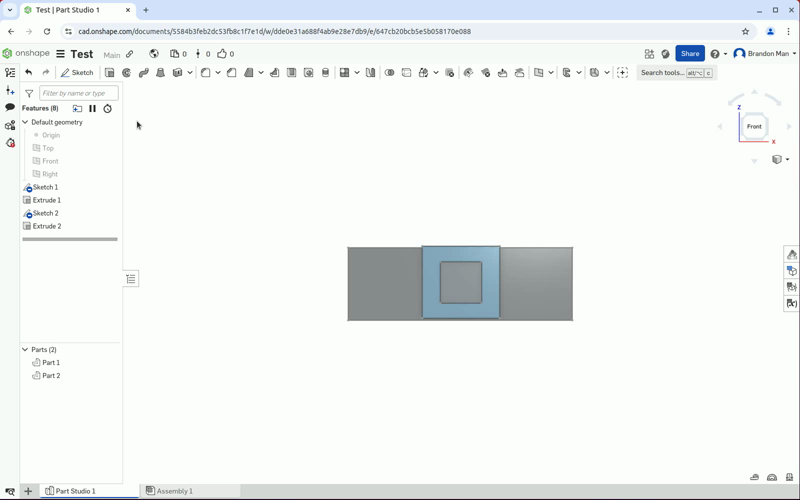
key(shift+7)
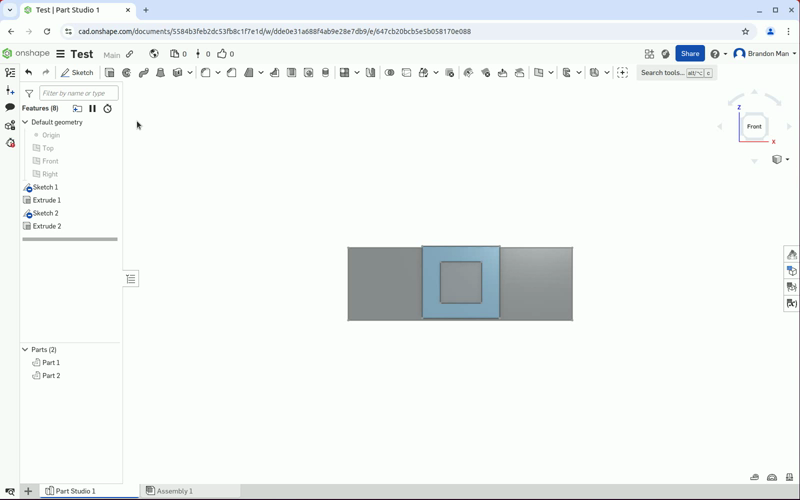
key(left, 2)
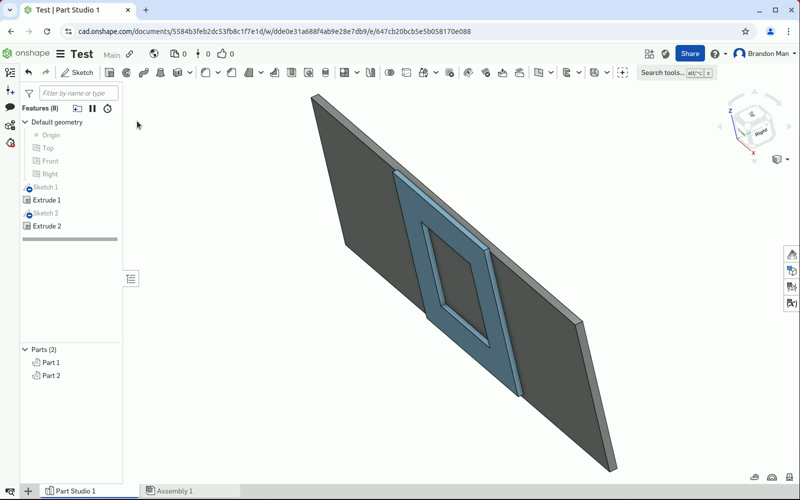
key(down, 2)
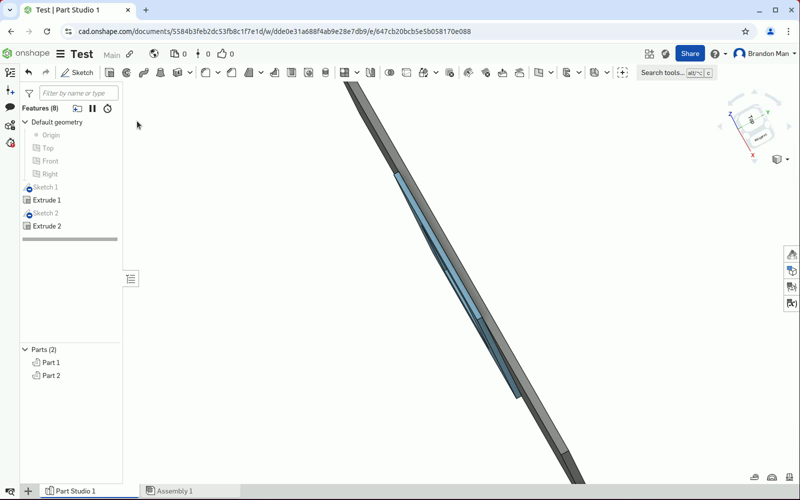
key(up, 2)
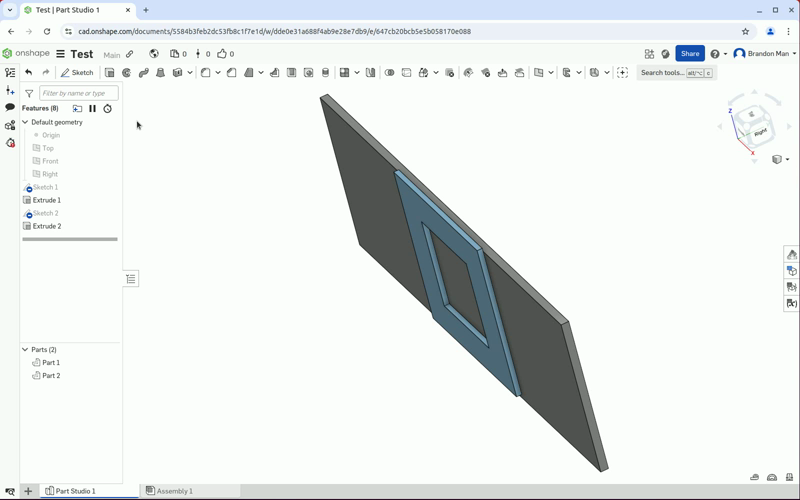
key(right, 2)
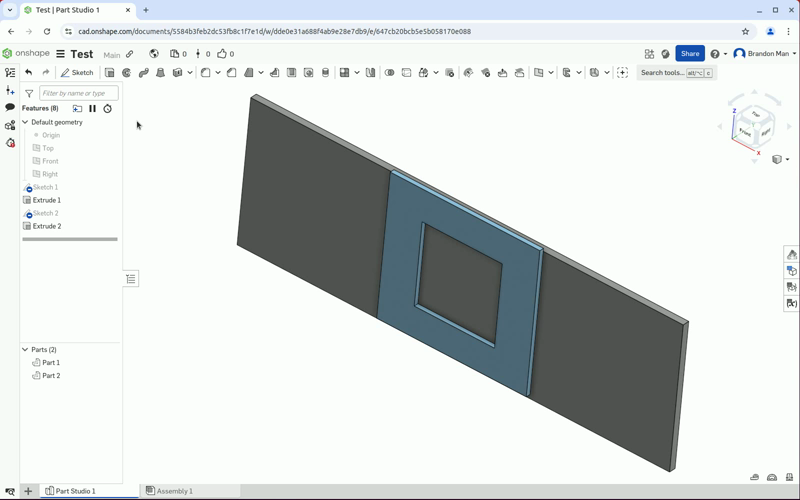
mouse_move(73, 189)
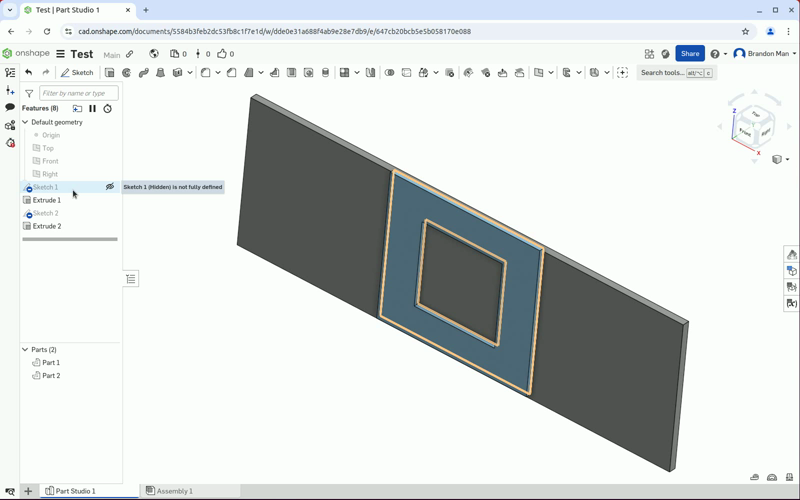
click(73, 189)